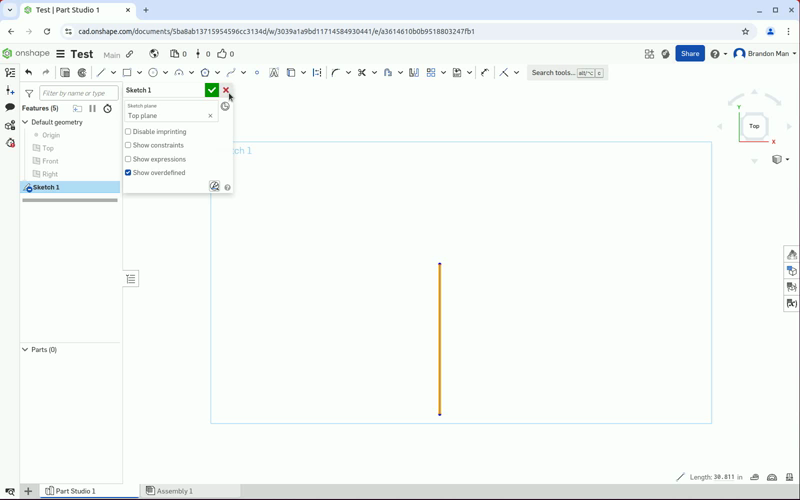
key(shift+h)
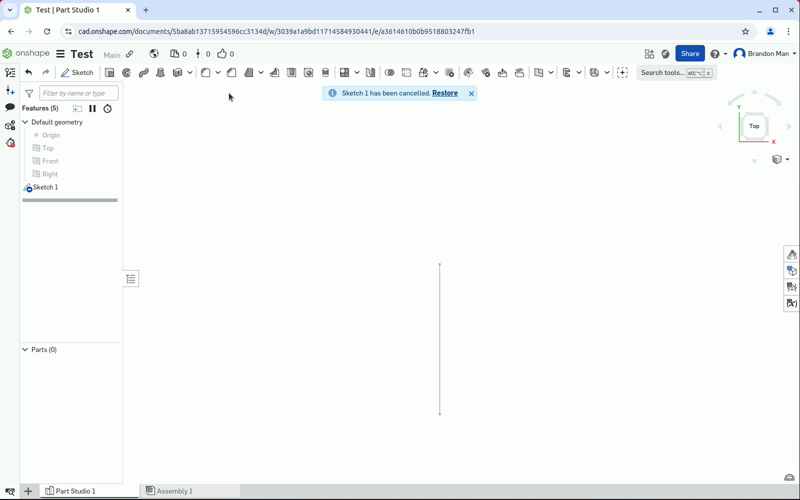
key(shift+s)
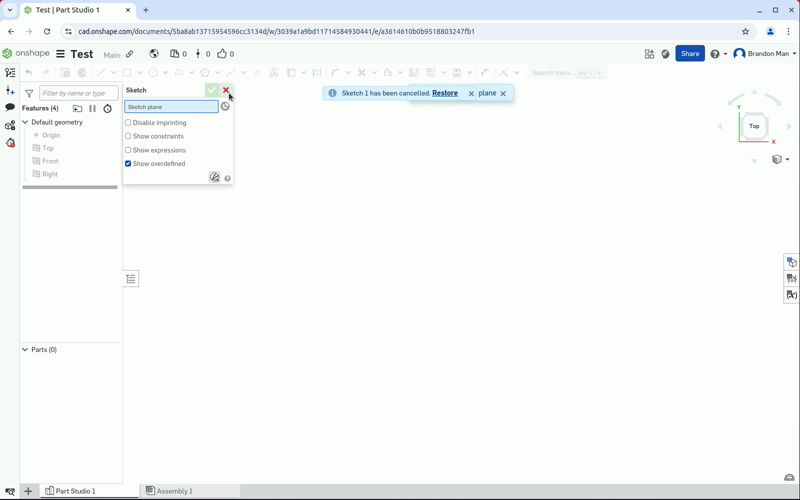
mouse_move(73, 150)
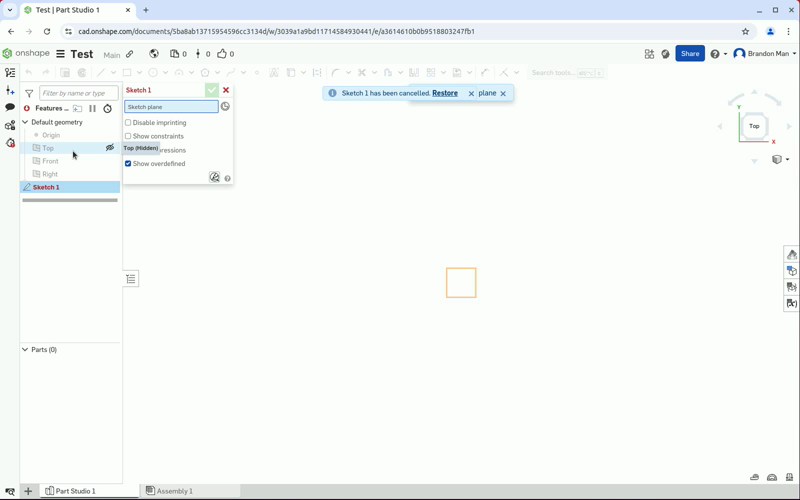
click(73, 150)
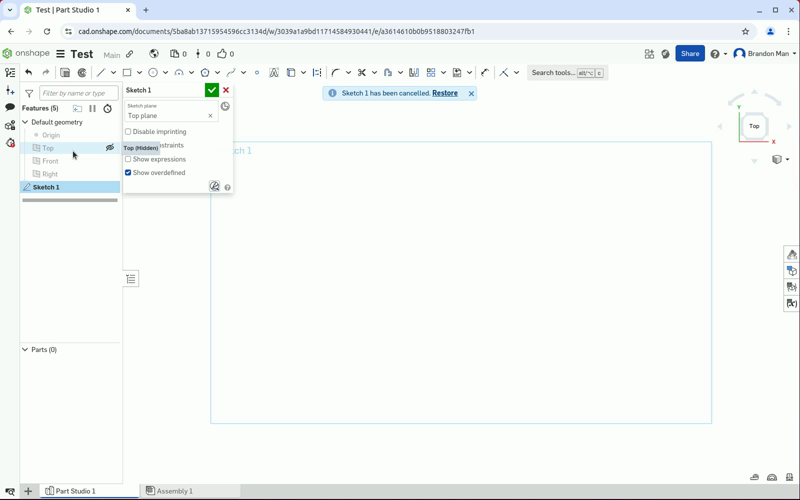
mouse_move(73, 352)
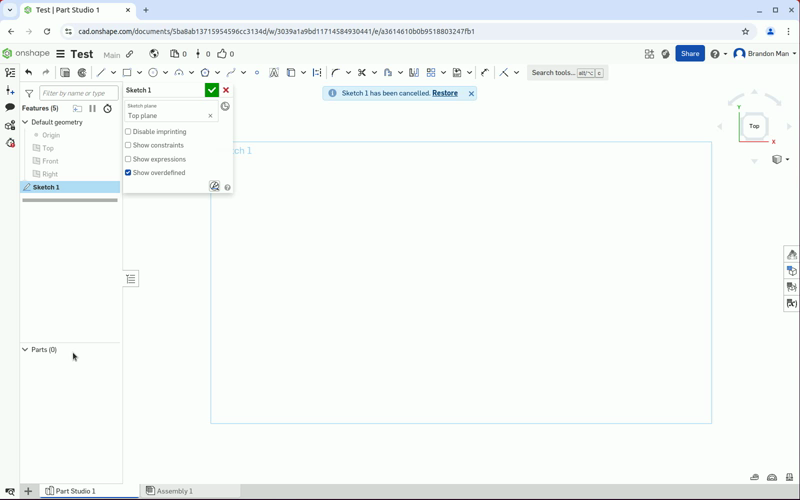
key(y)
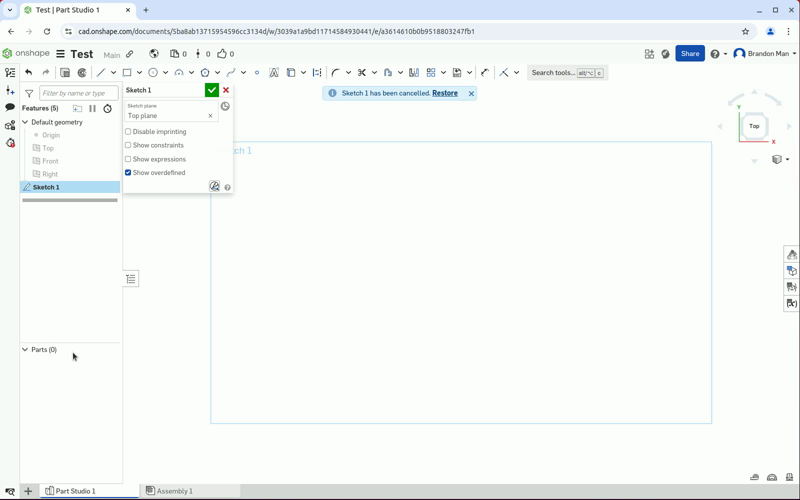
key(l)
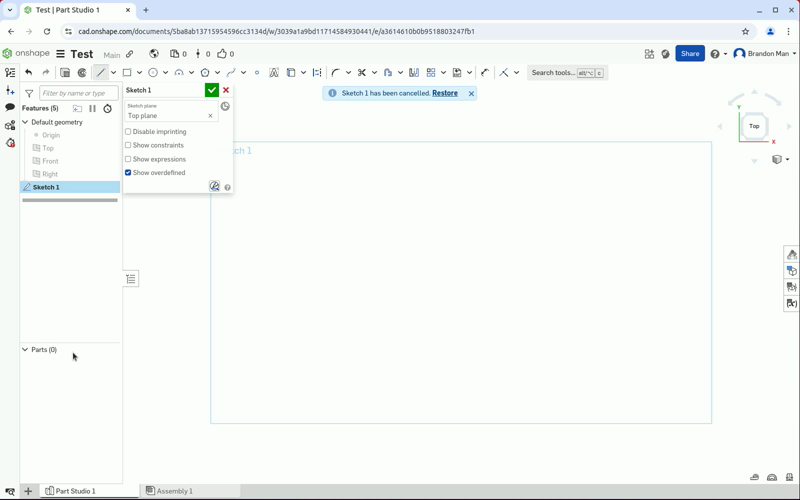
key_down(shift)
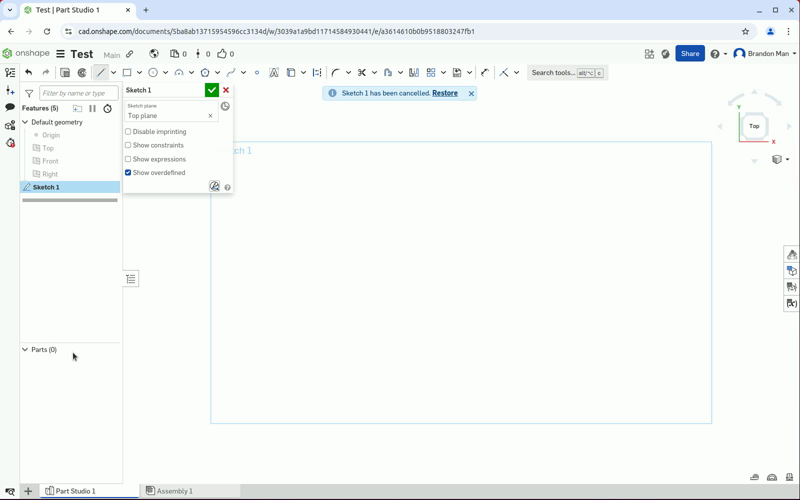
mouse_move(460, 282)
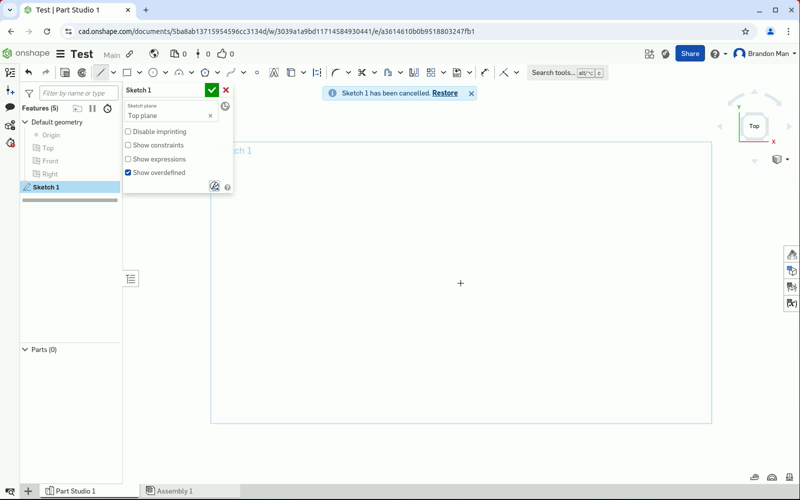
click(460, 282)
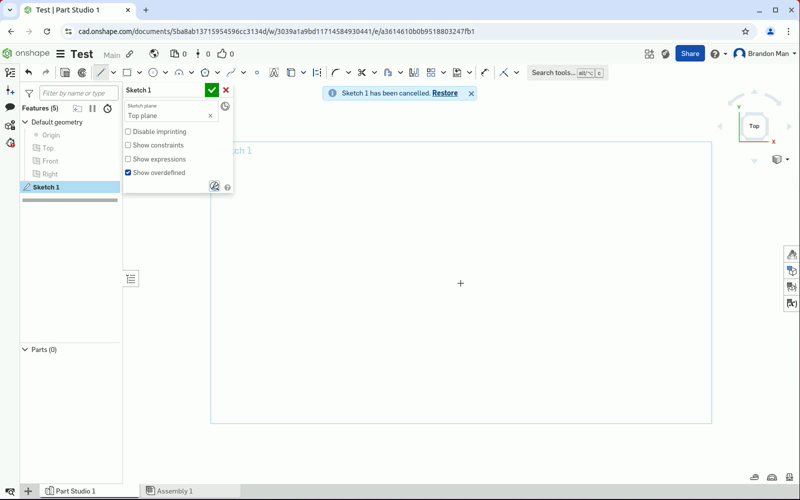
key_up(shift)
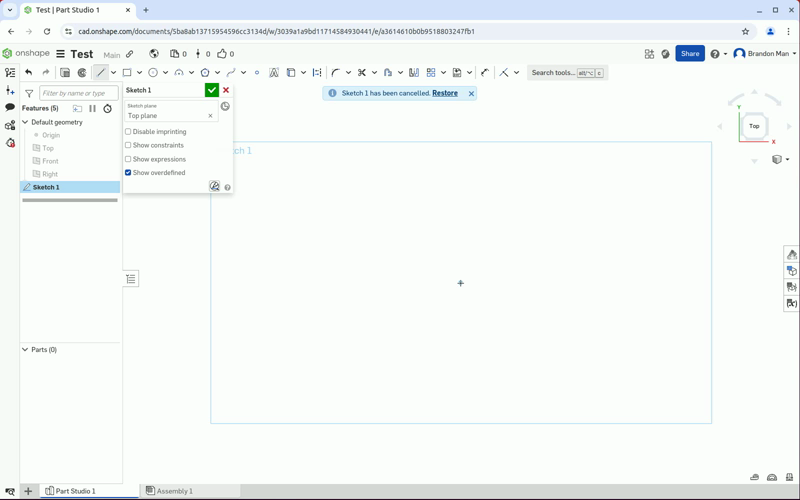
key_down(shift)
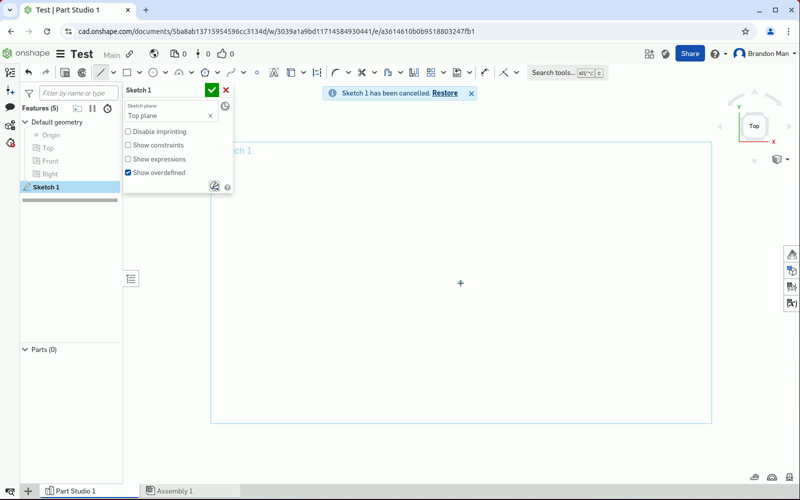
mouse_move(490, 282)
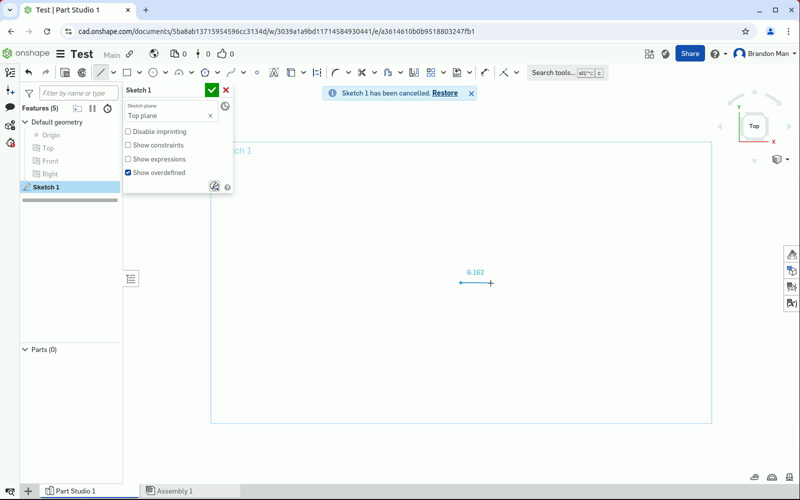
mouse_move(517, 282)
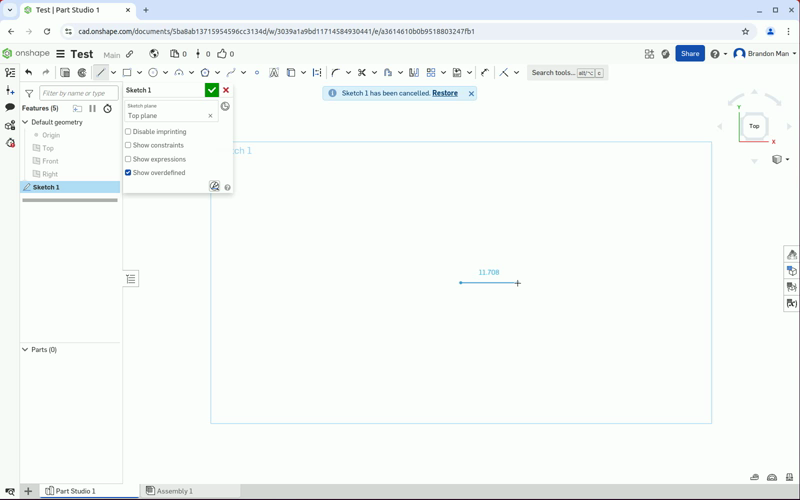
click(517, 282)
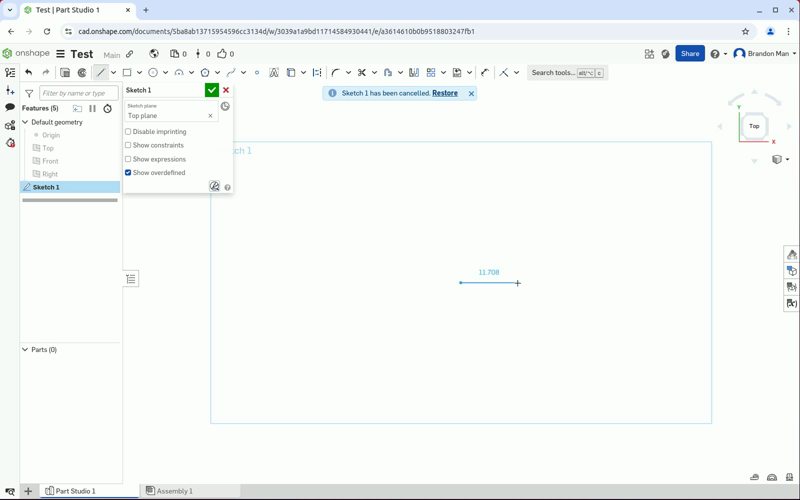
key_up(shift)
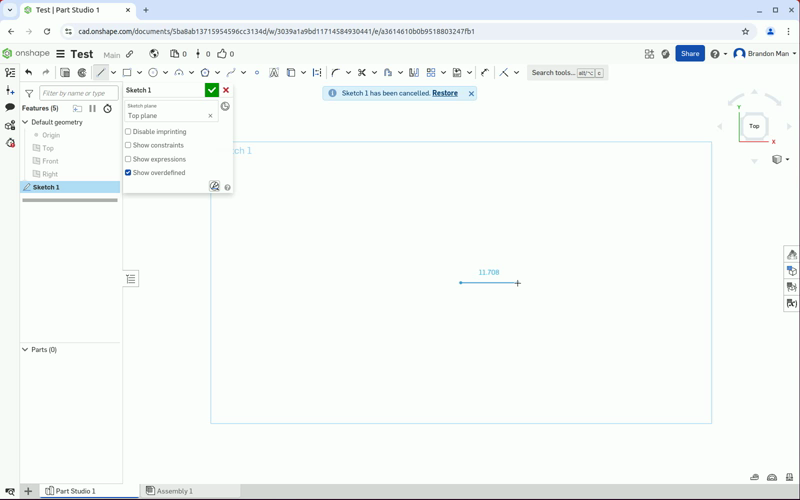
key_down(shift)
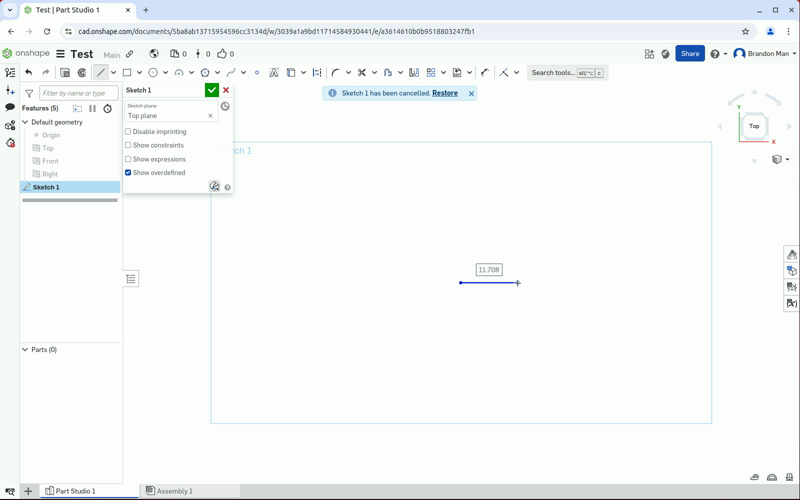
mouse_move(547, 282)
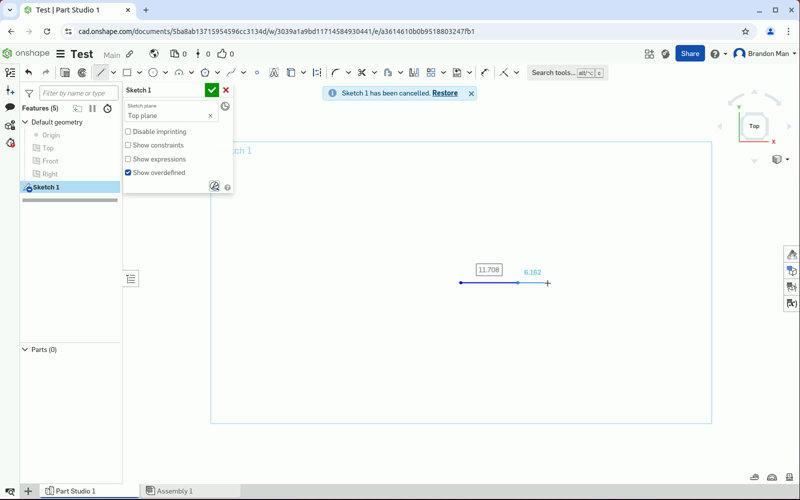
mouse_move(516, 276)
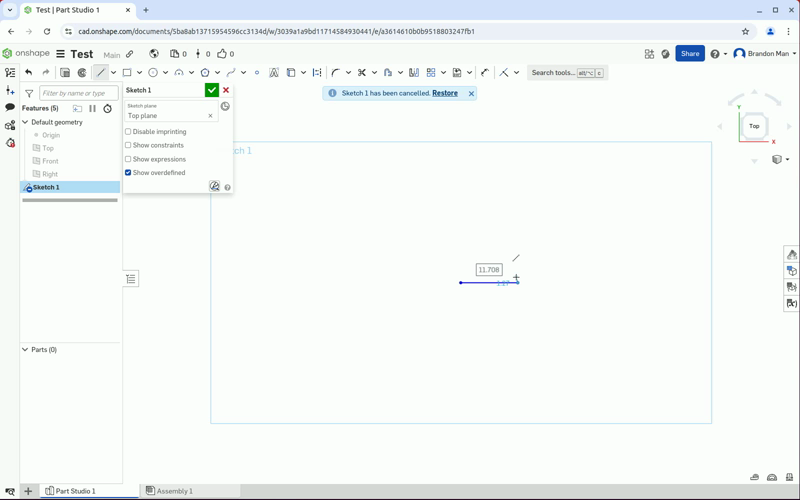
scroll(6)
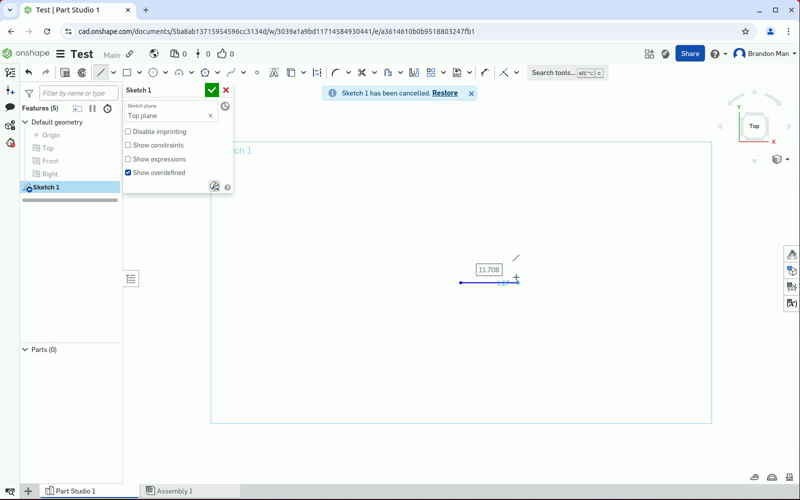
scroll(6)
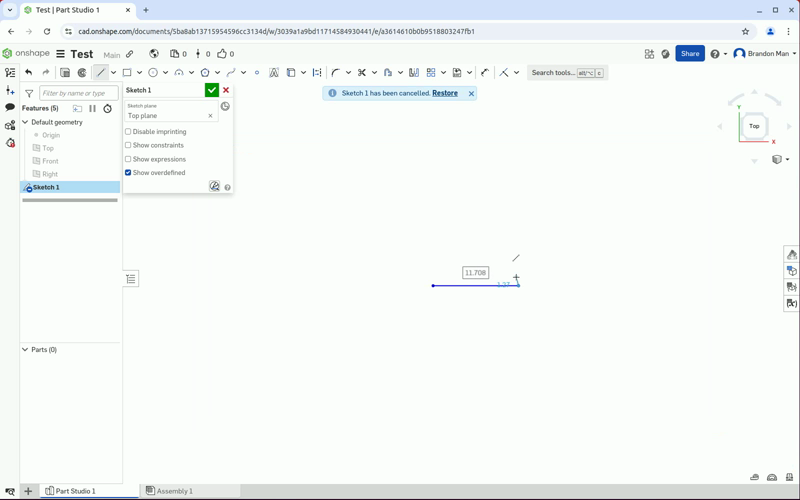
scroll(6)
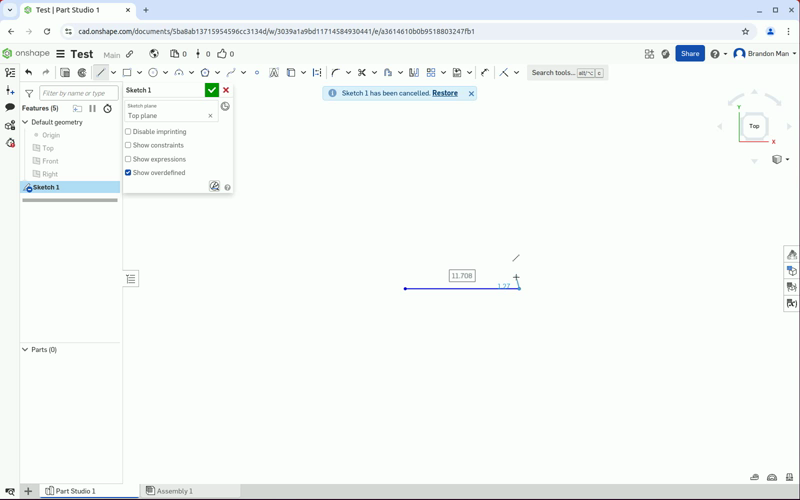
scroll(6)
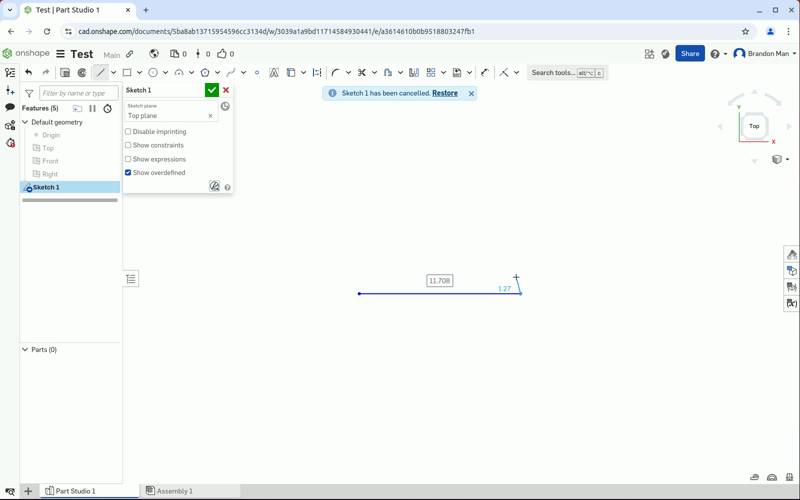
scroll(6)
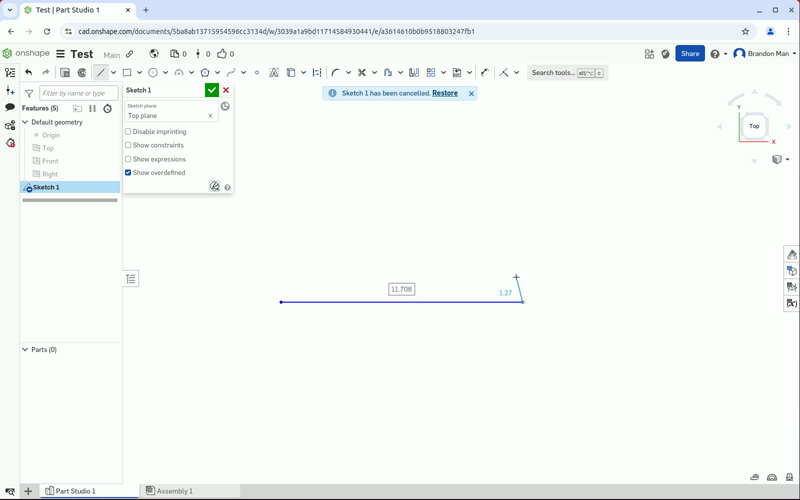
scroll(6)
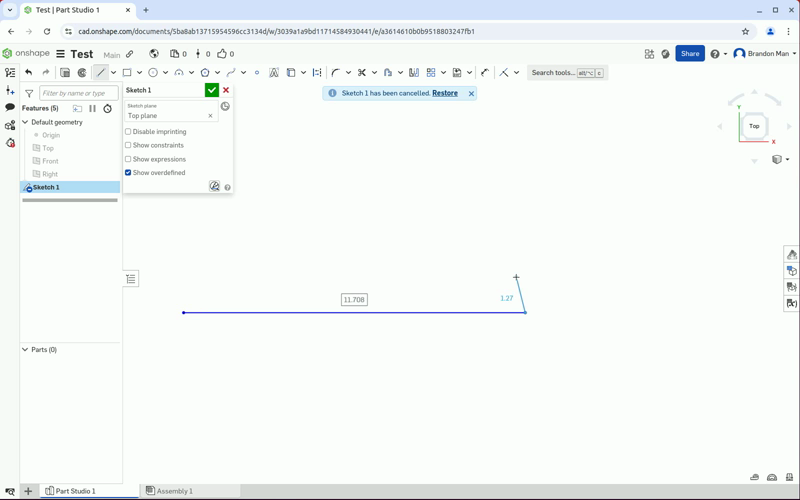
scroll(6)
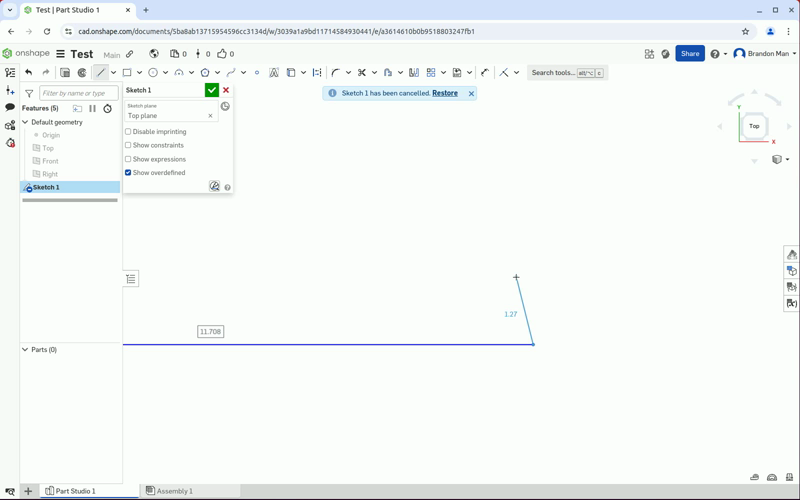
click(516, 276)
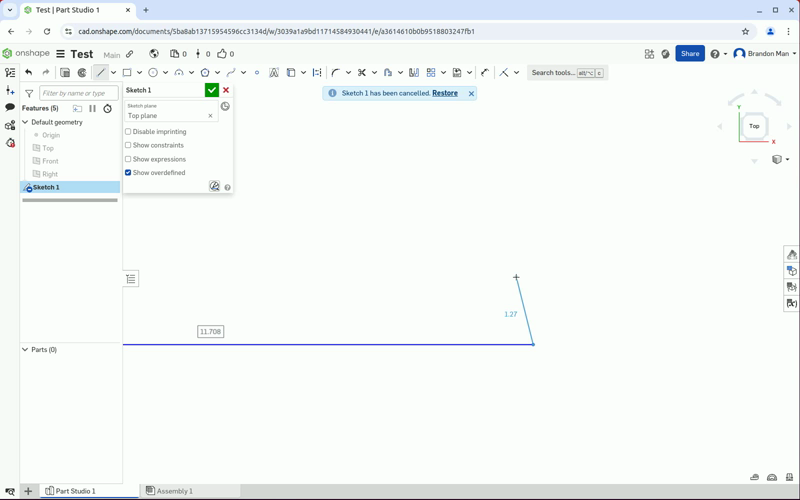
scroll(-6)
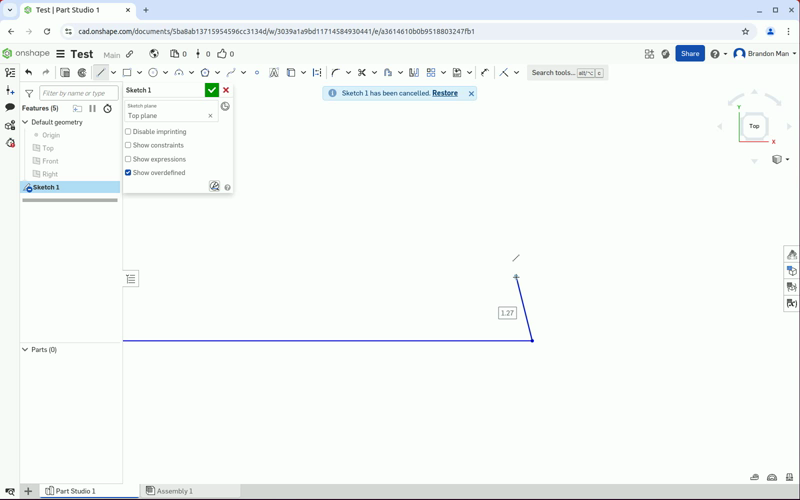
scroll(-6)
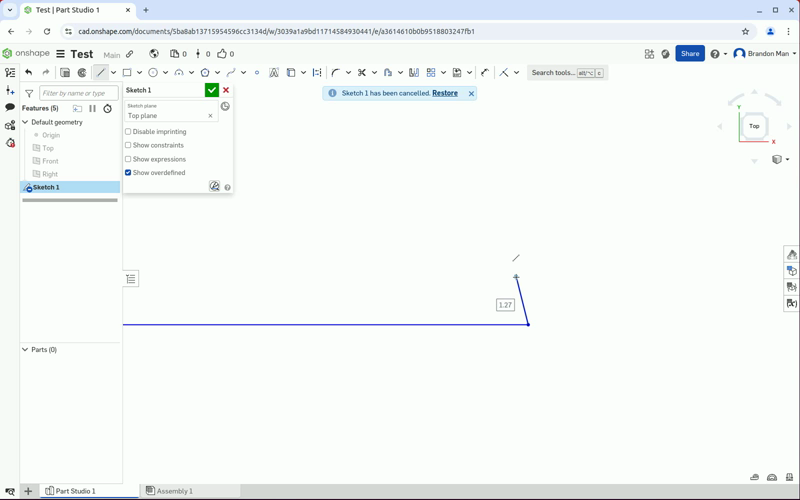
scroll(-6)
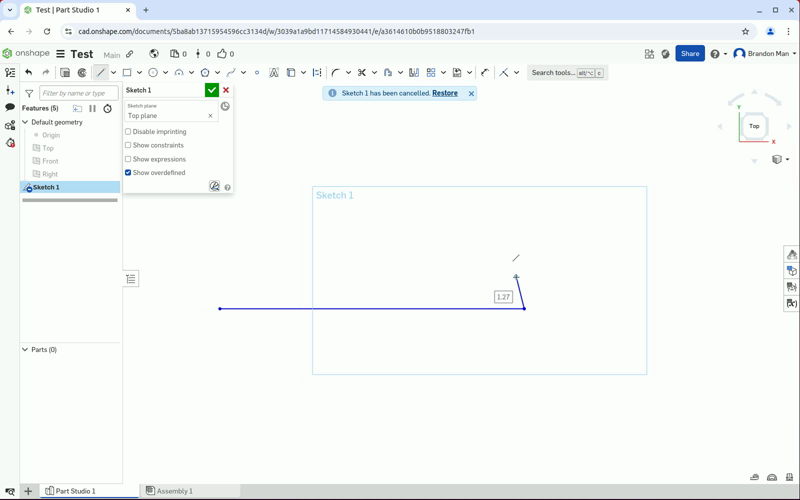
scroll(-6)
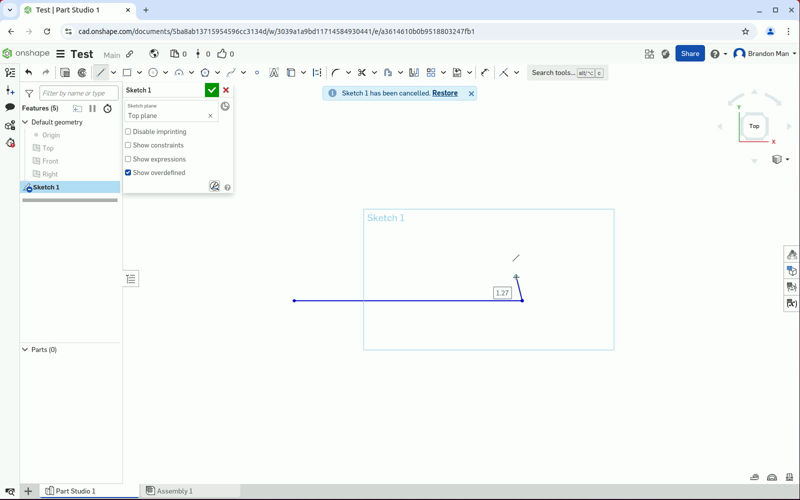
scroll(-6)
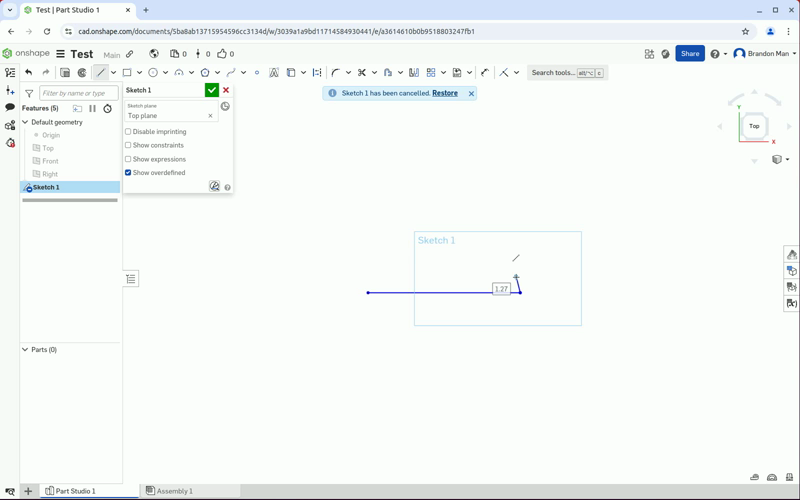
scroll(-6)
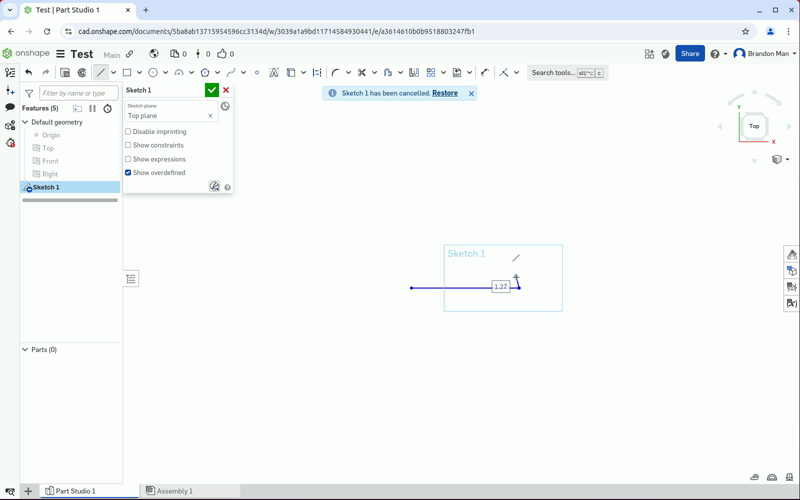
scroll(-6)
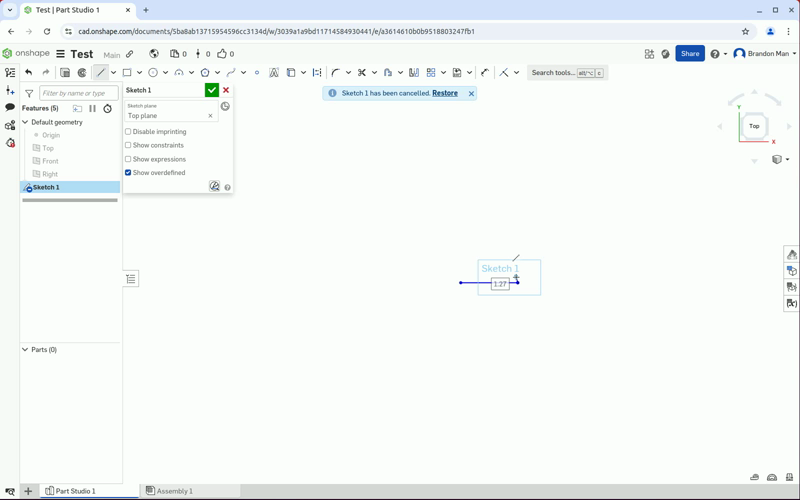
key_up(shift)
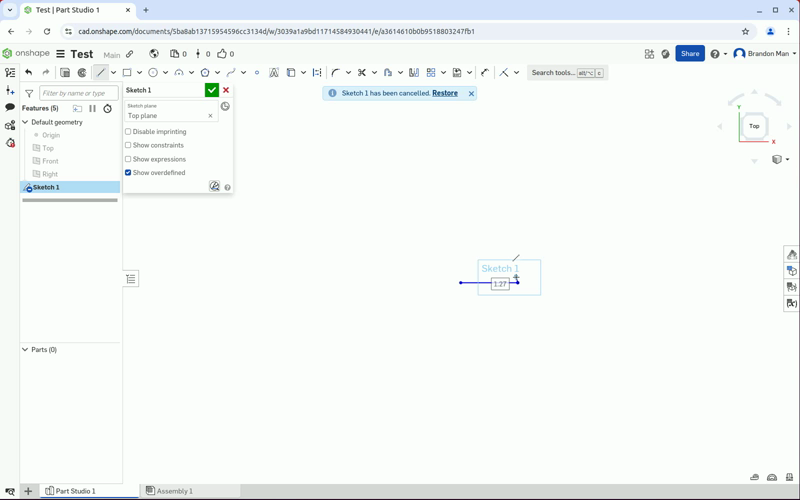
mouse_move(546, 276)
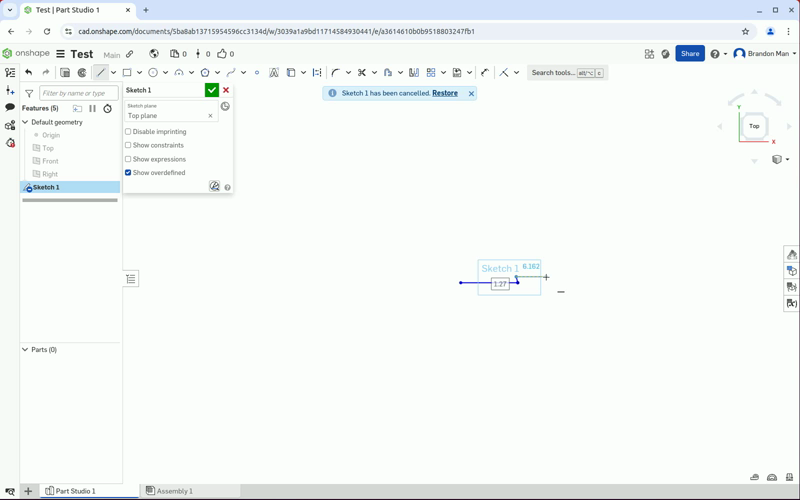
key_down(shift)
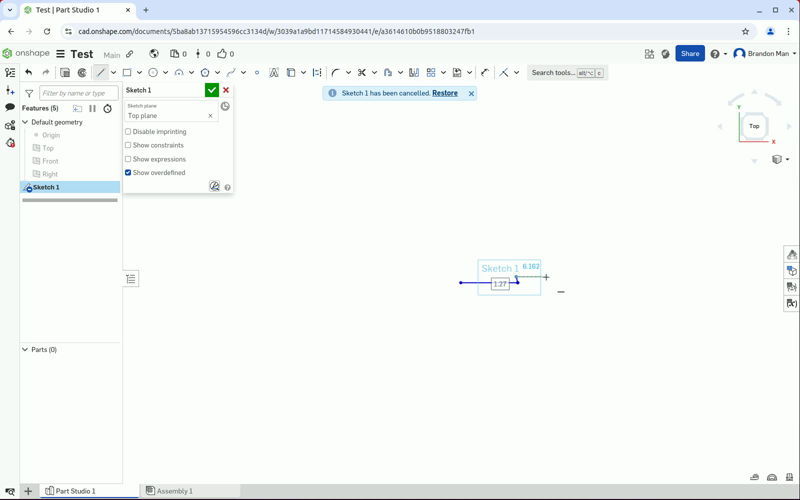
mouse_move(460, 282)
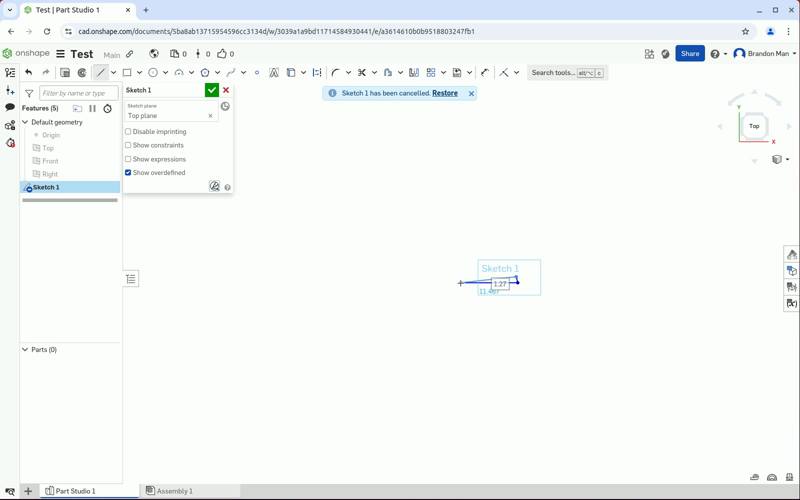
key_up(shift)
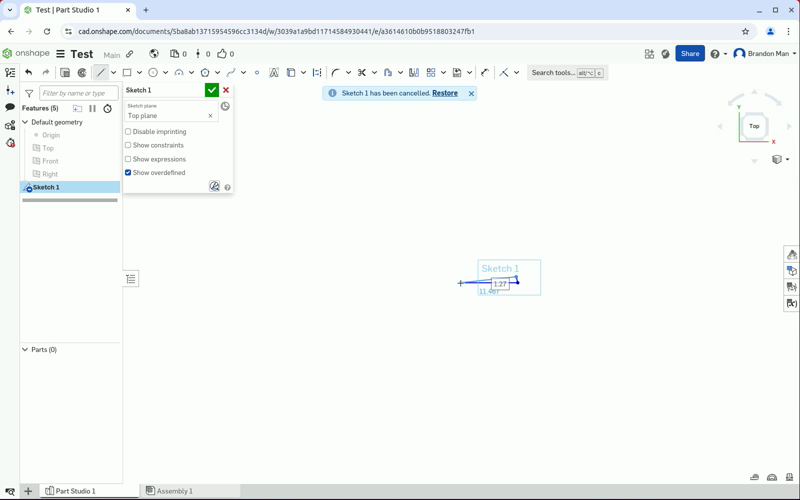
click(460, 282)
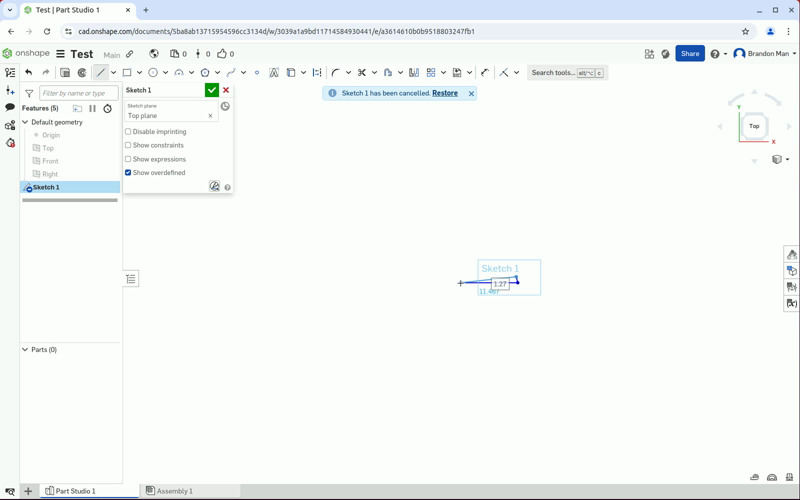
key(esc)
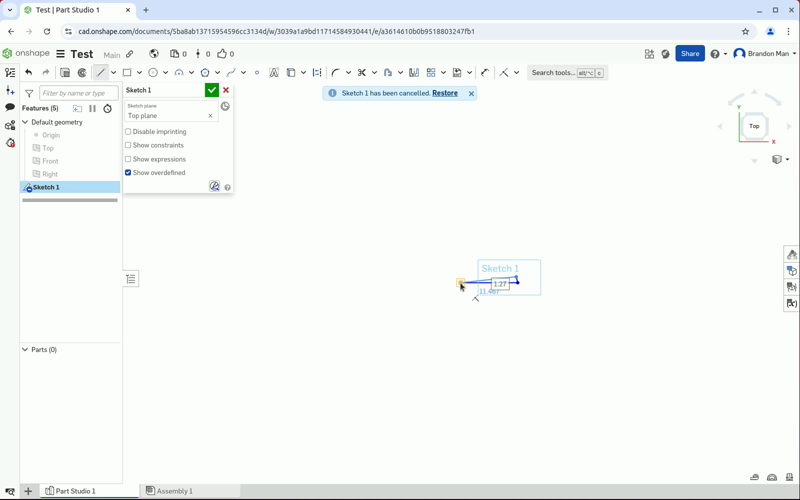
mouse_move(503, 280)
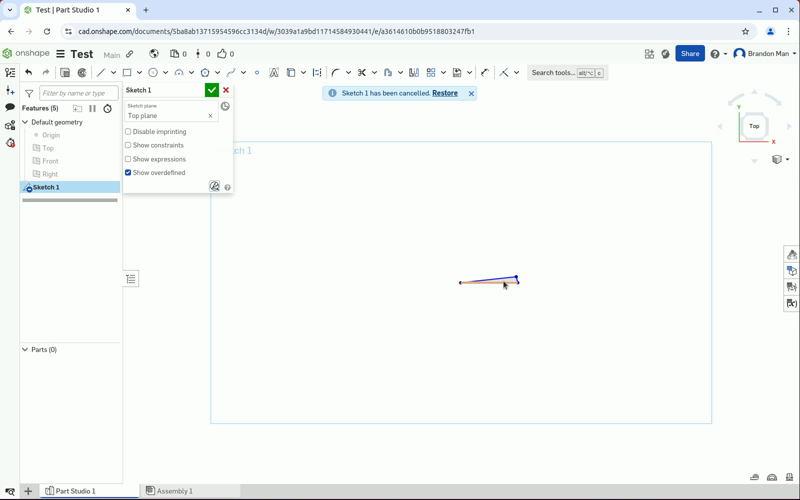
scroll(6)
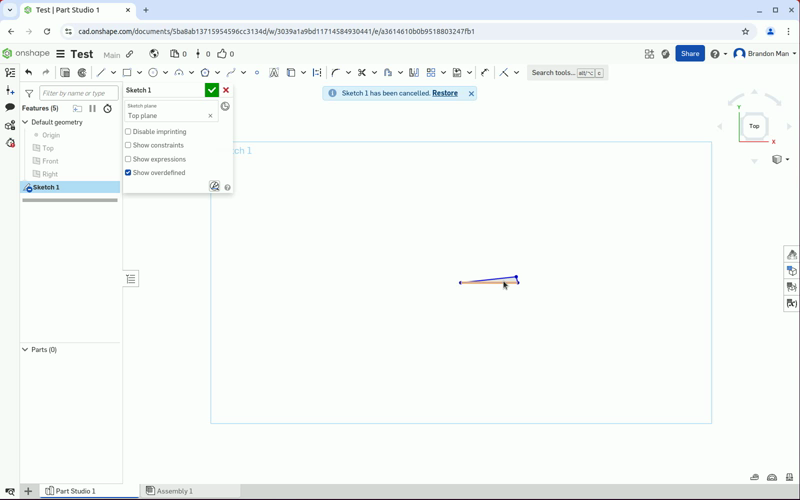
scroll(6)
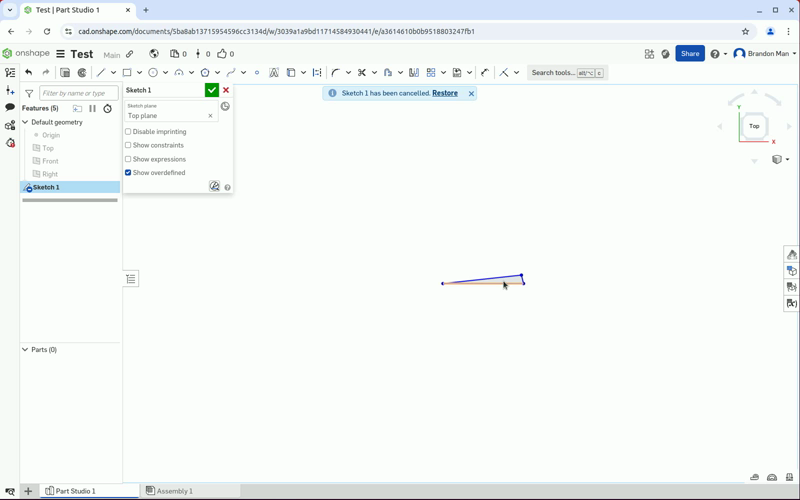
scroll(6)
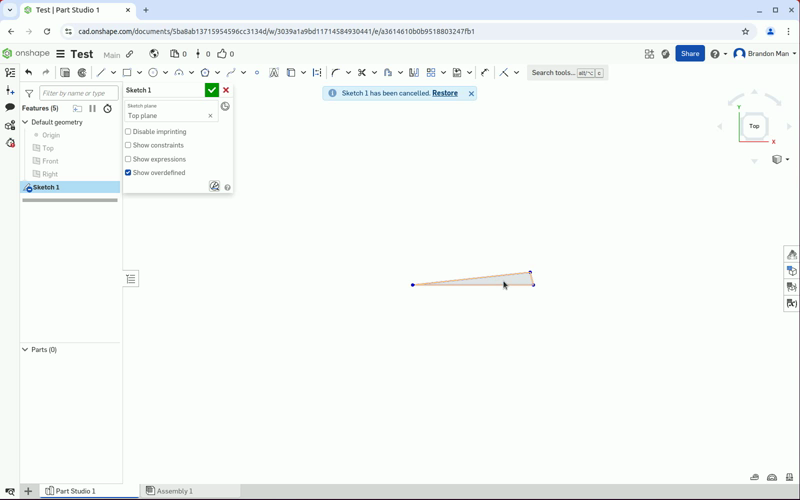
scroll(6)
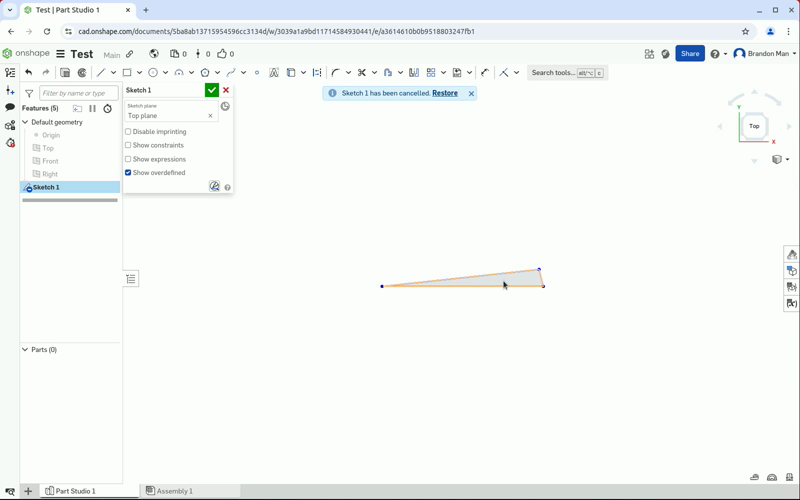
scroll(6)
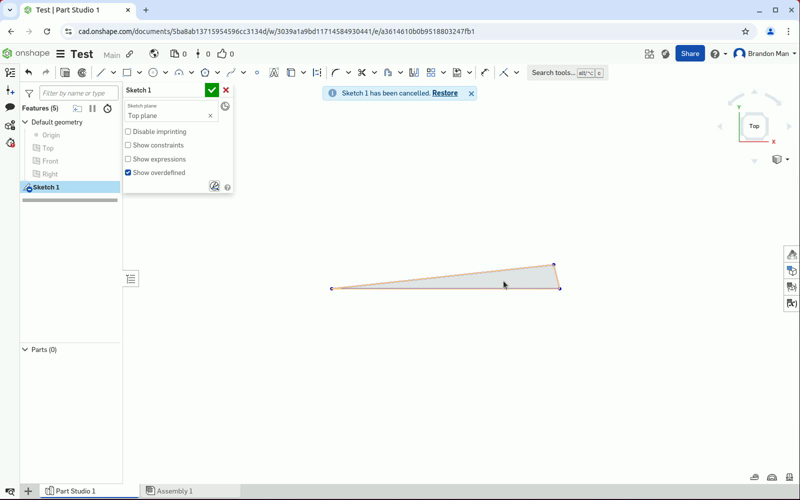
scroll(6)
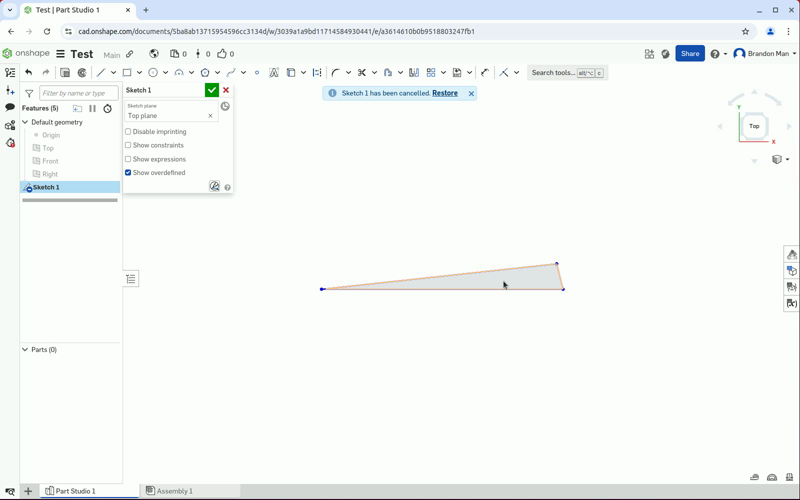
scroll(6)
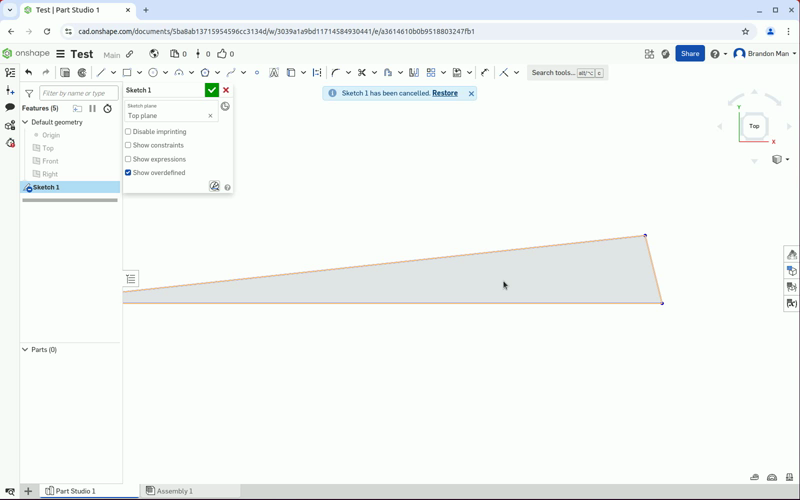
click(503, 280)
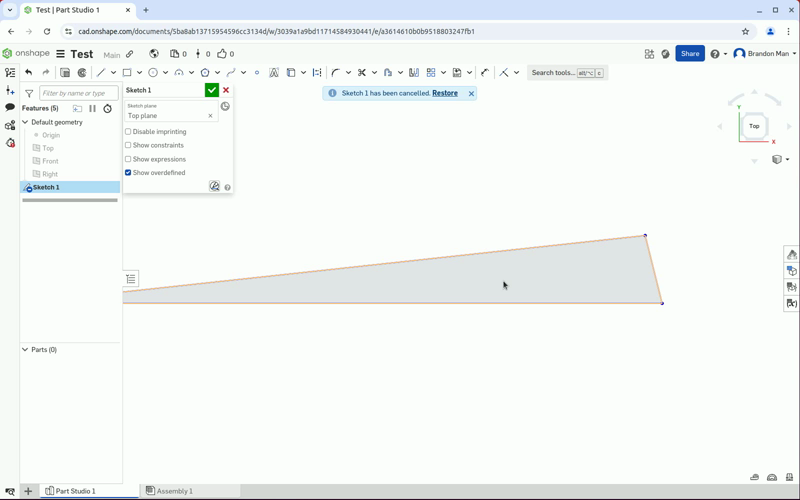
scroll(-6)
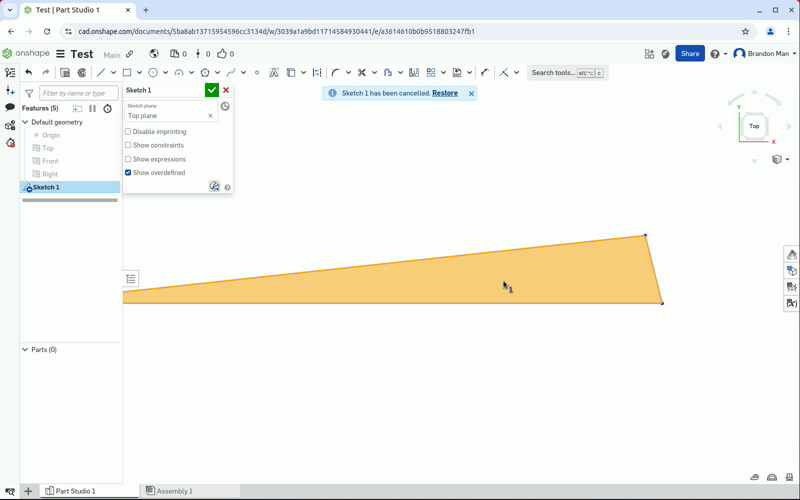
scroll(-6)
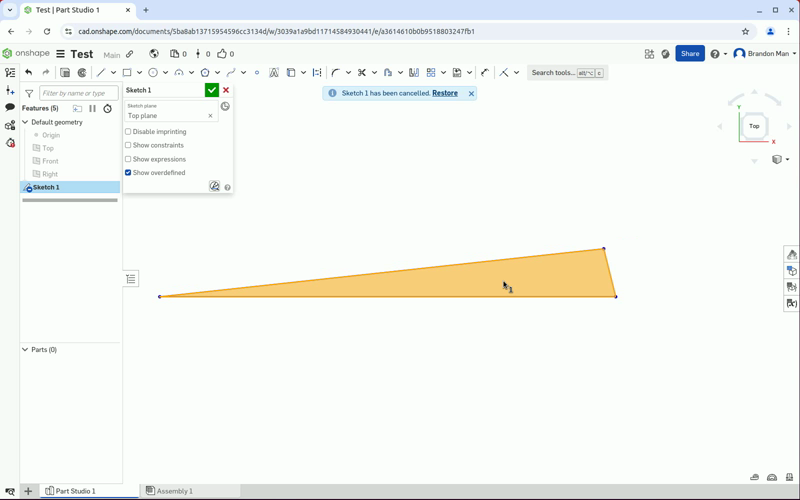
scroll(-6)
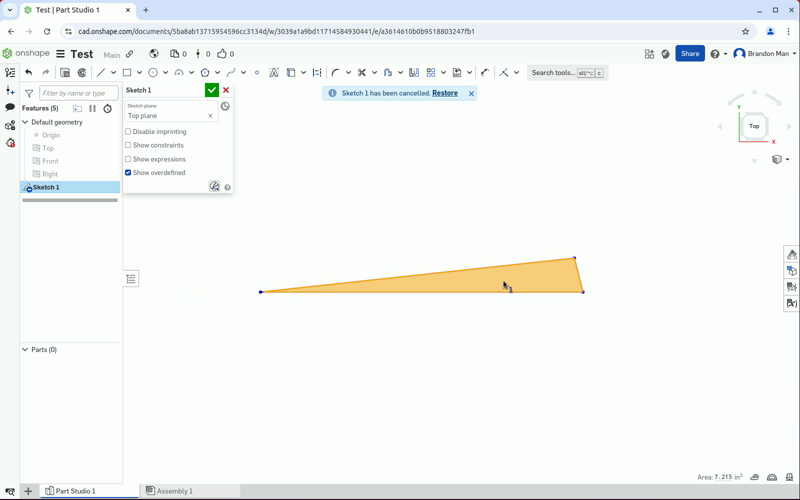
scroll(-6)
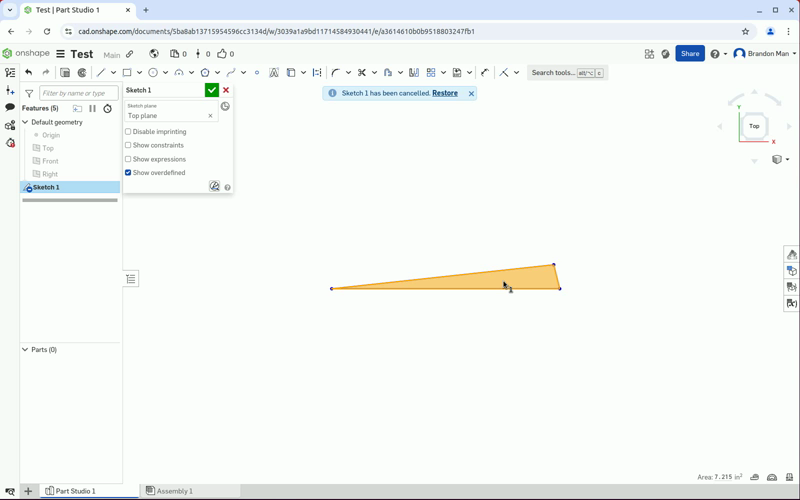
scroll(-6)
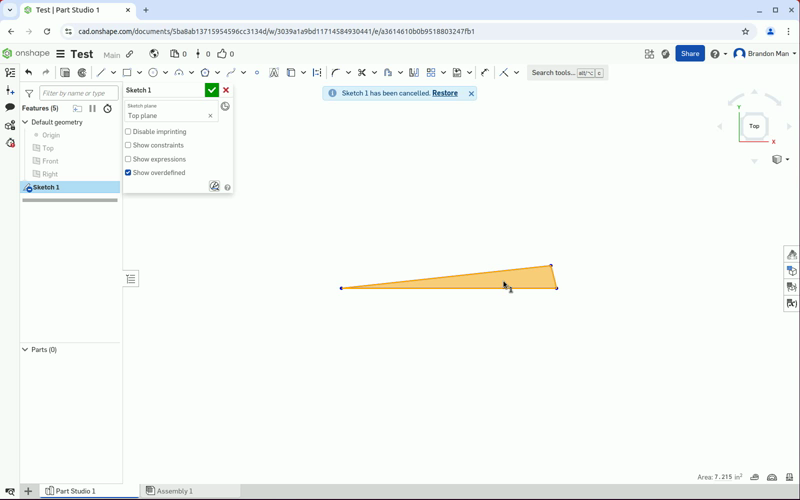
scroll(-6)
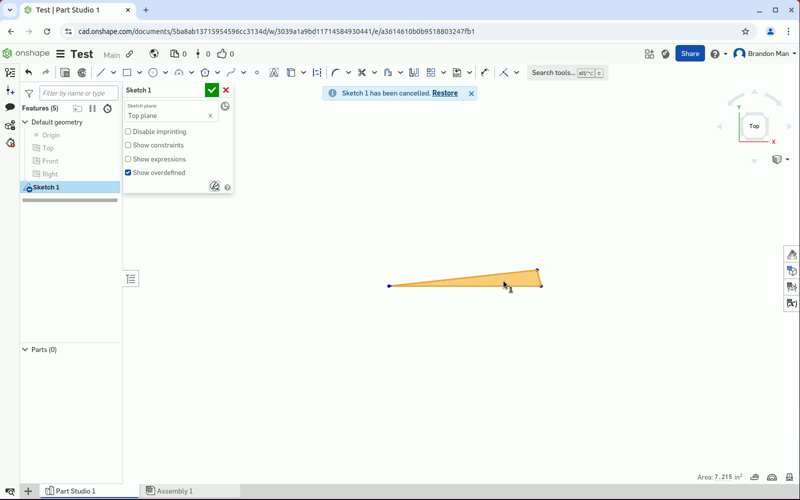
scroll(-6)
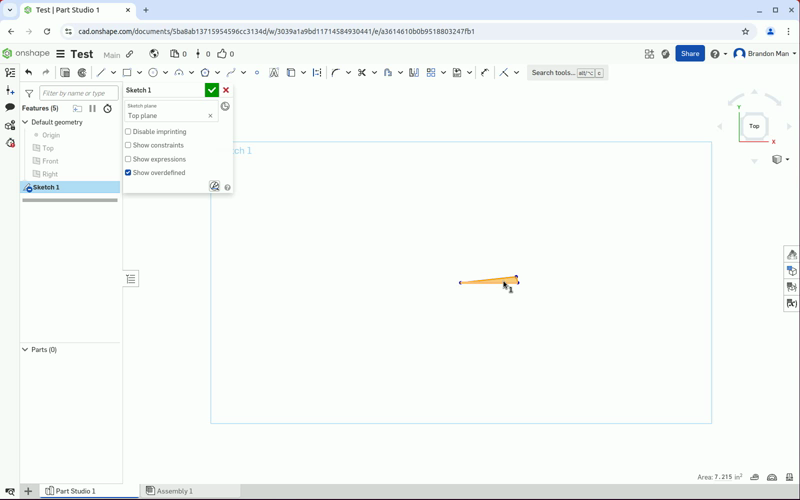
mouse_move(73, 352)
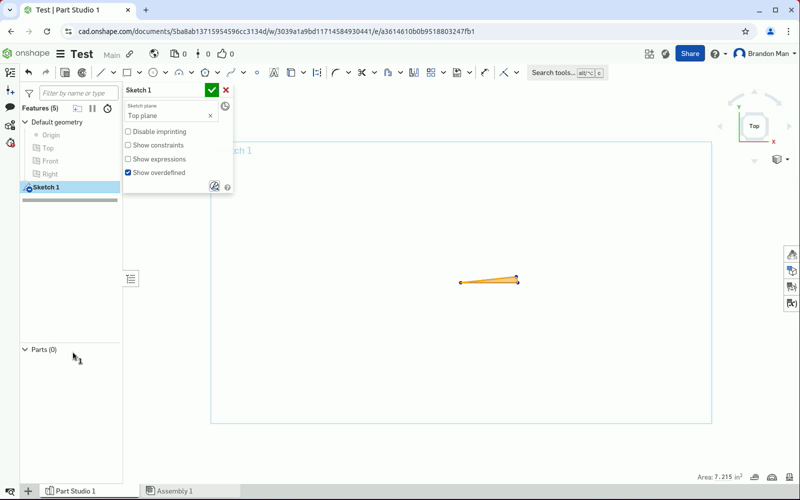
key(shift+y)
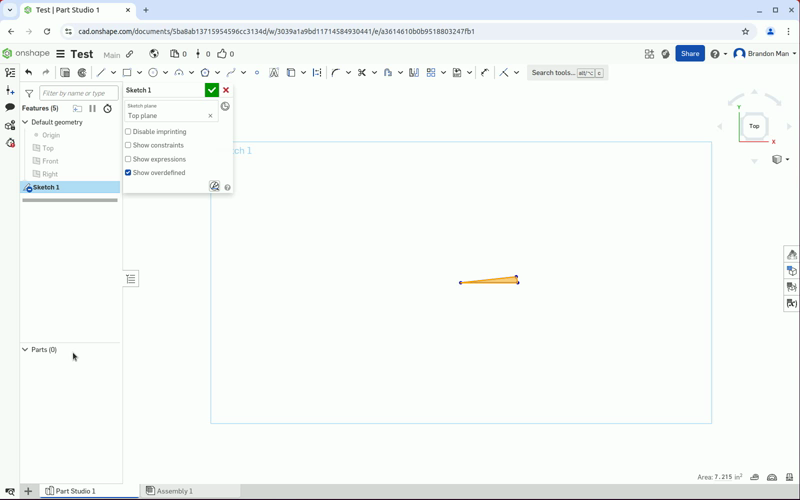
key(shift+e)
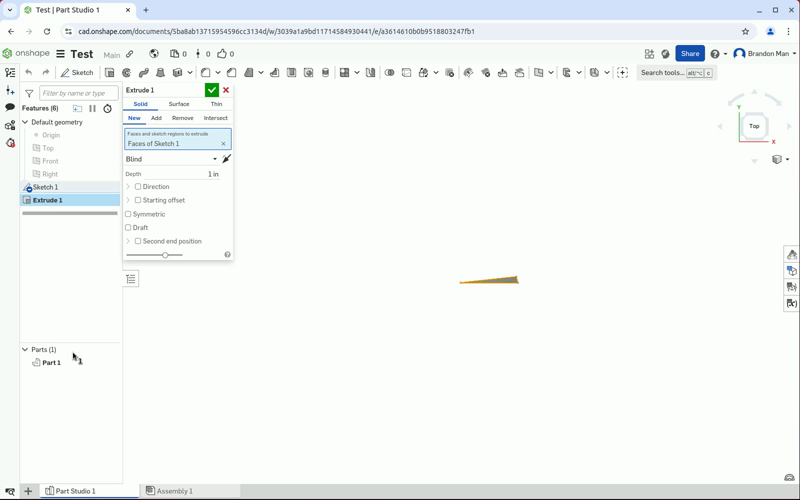
mouse_move(143, 106)
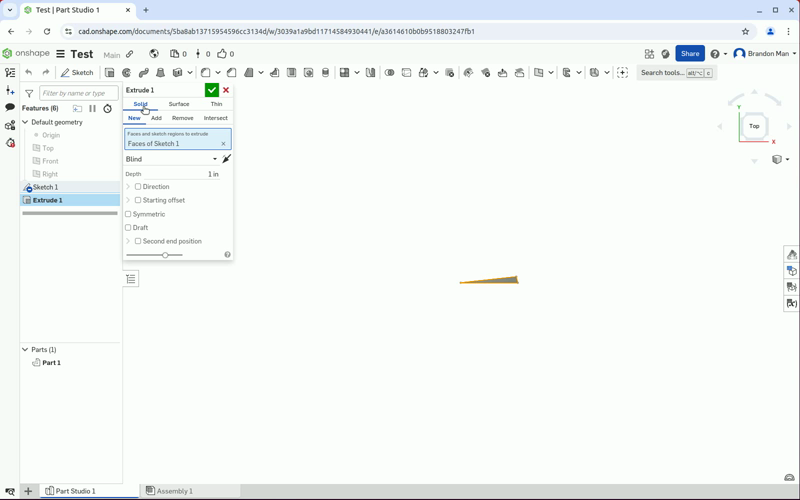
click(143, 106)
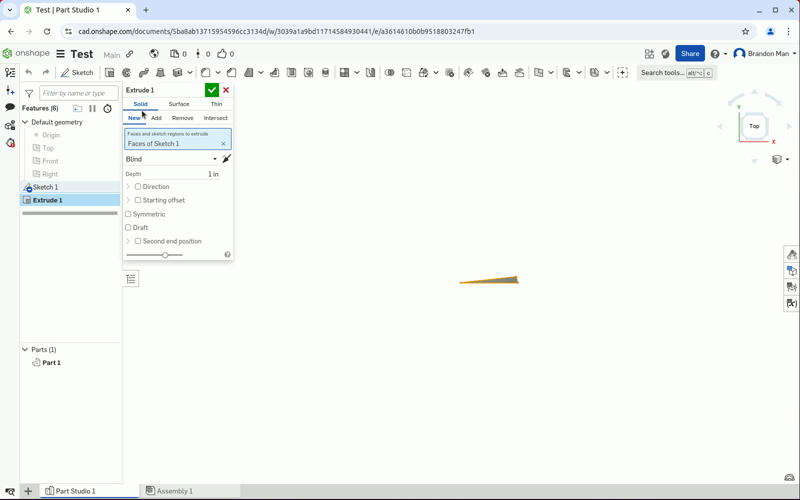
mouse_move(137, 120)
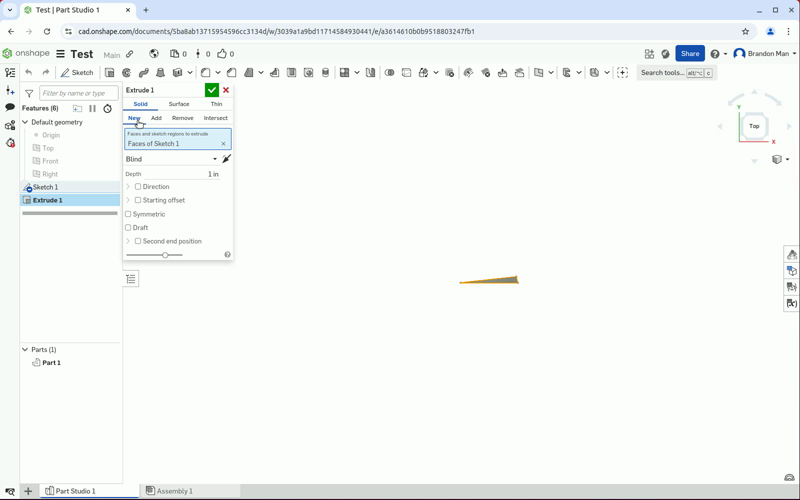
click(137, 120)
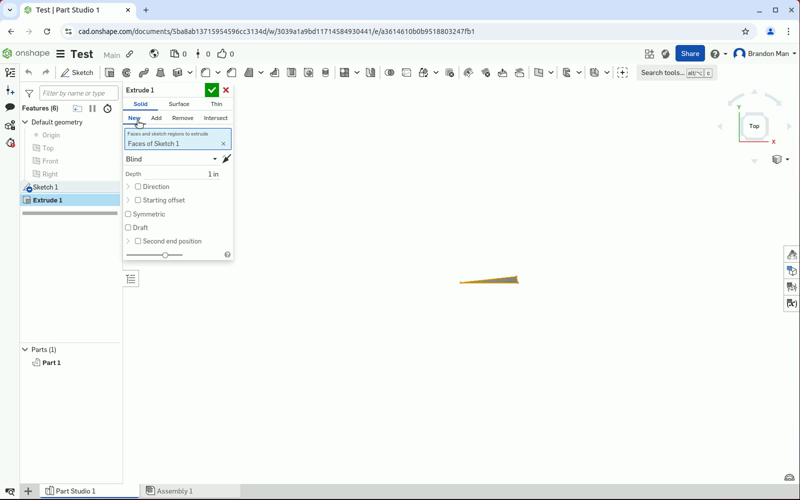
key(tab, 4)
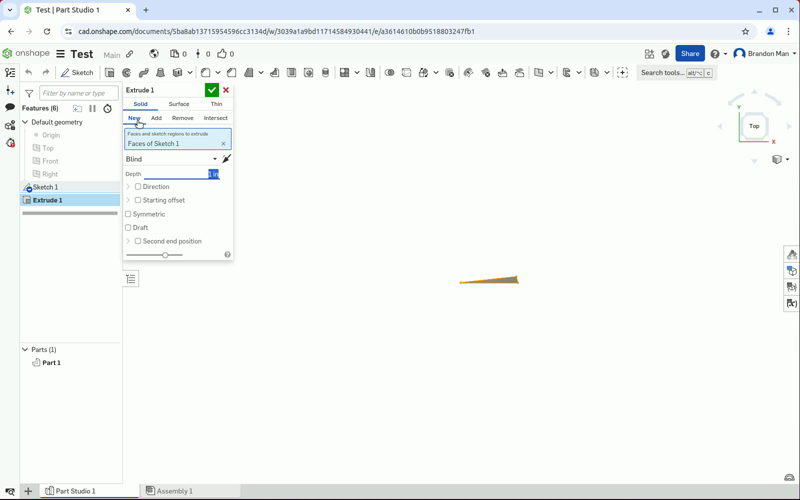
text(-0.241)
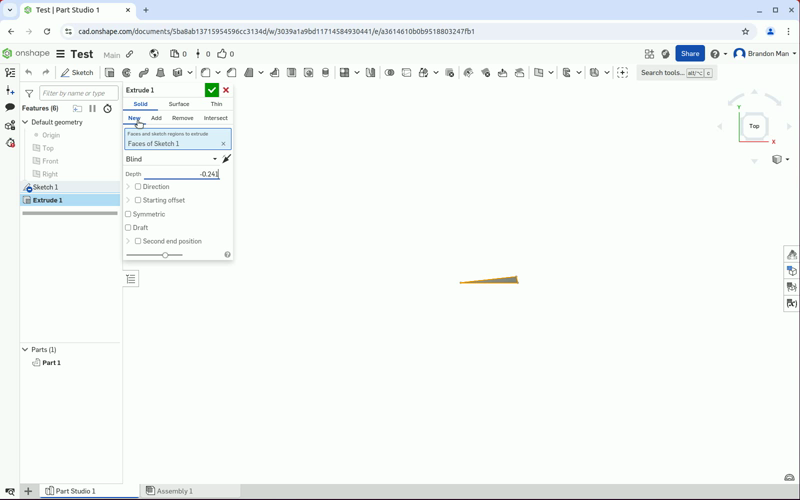
key(enter)
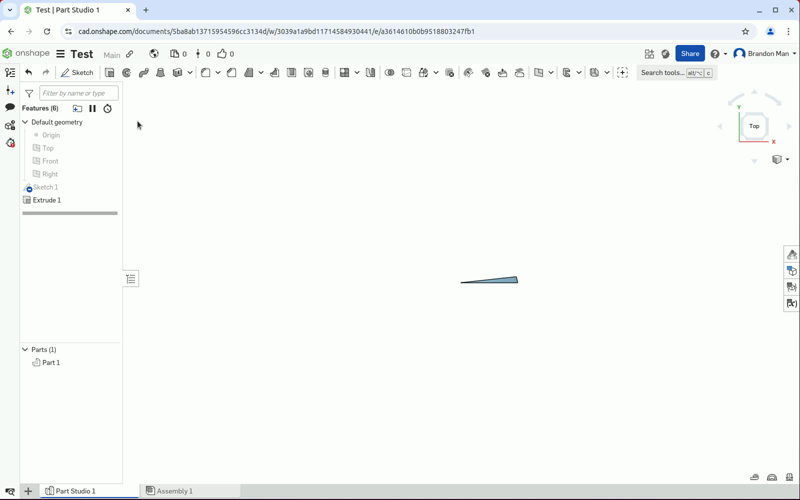
key(shift+h)
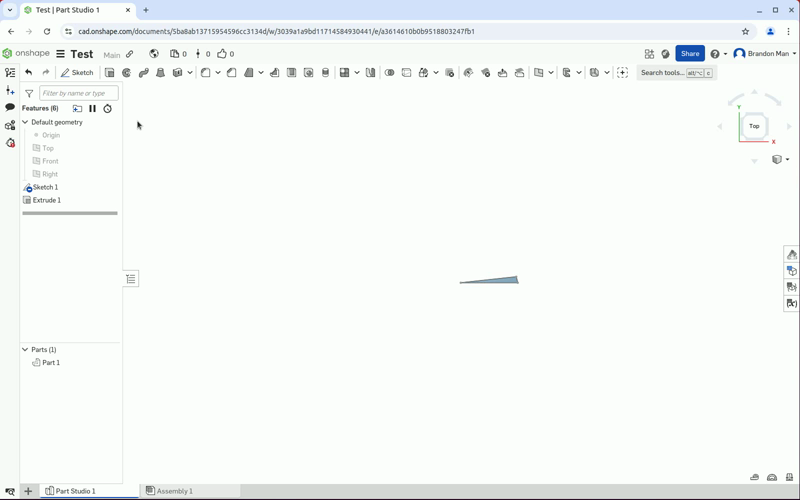
key(shift+h)
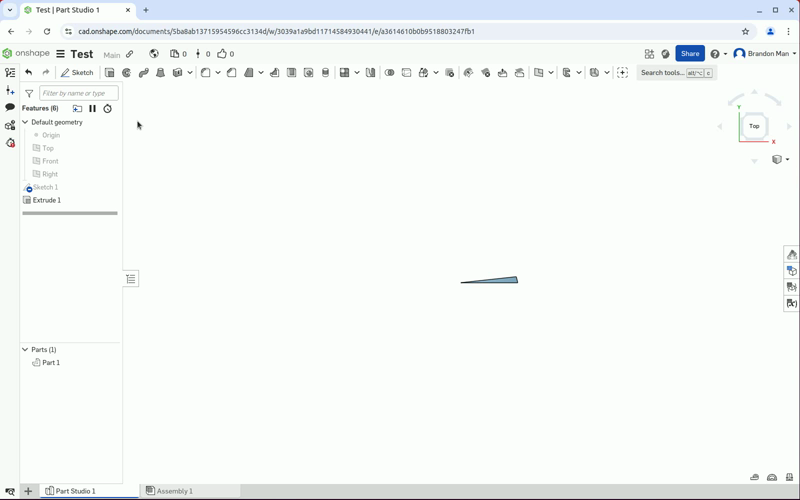
mouse_move(73, 189)
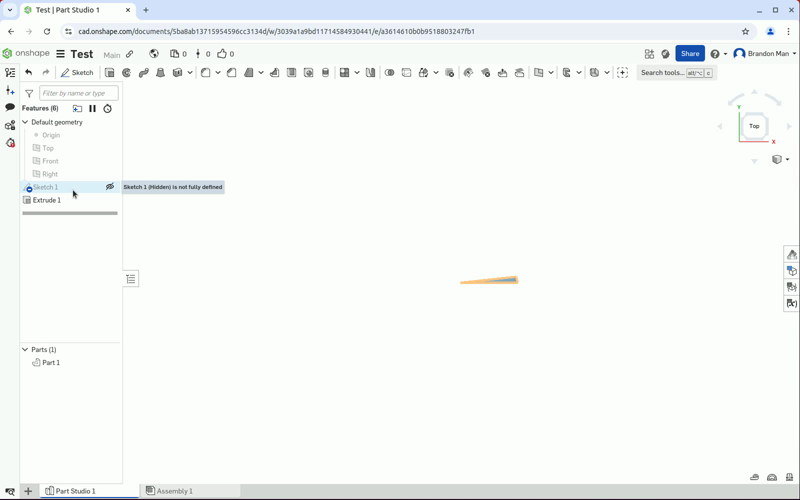
click(73, 189)
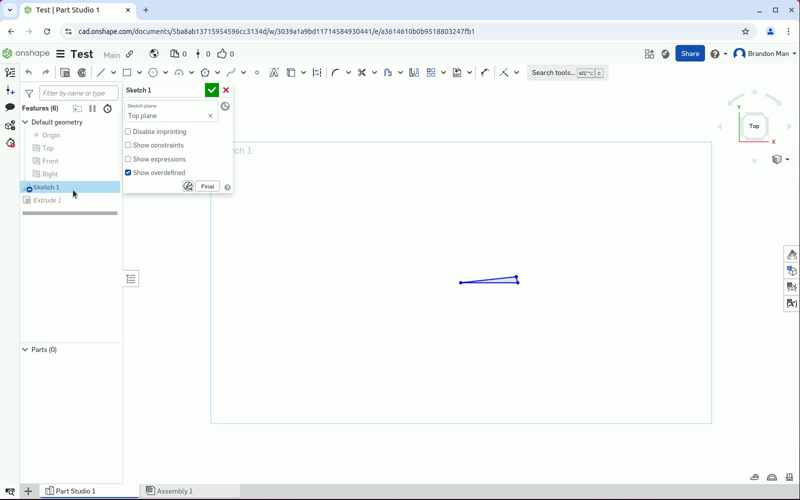
mouse_move(229, 92)
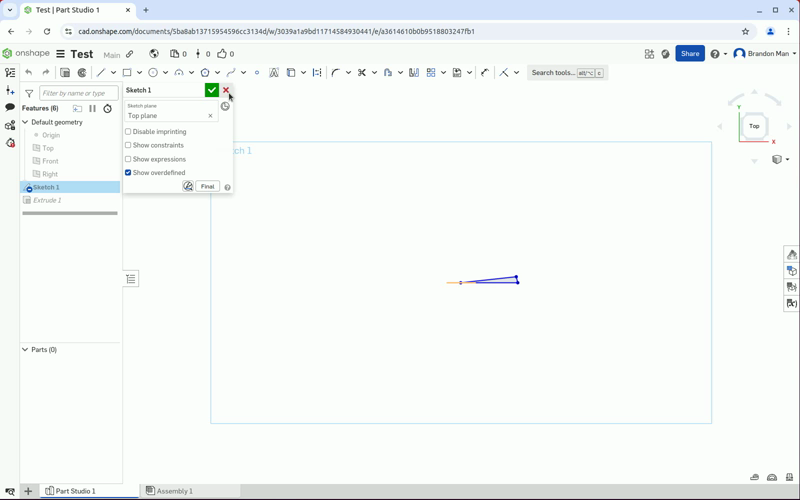
click(229, 92)
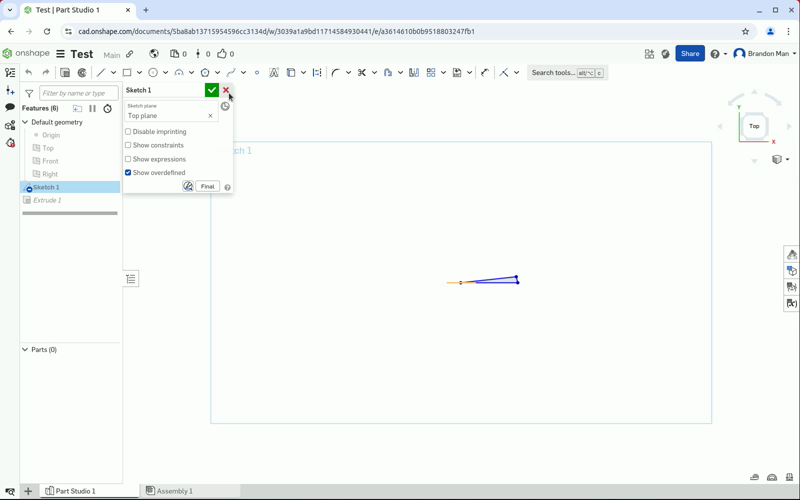
key(shift+s)
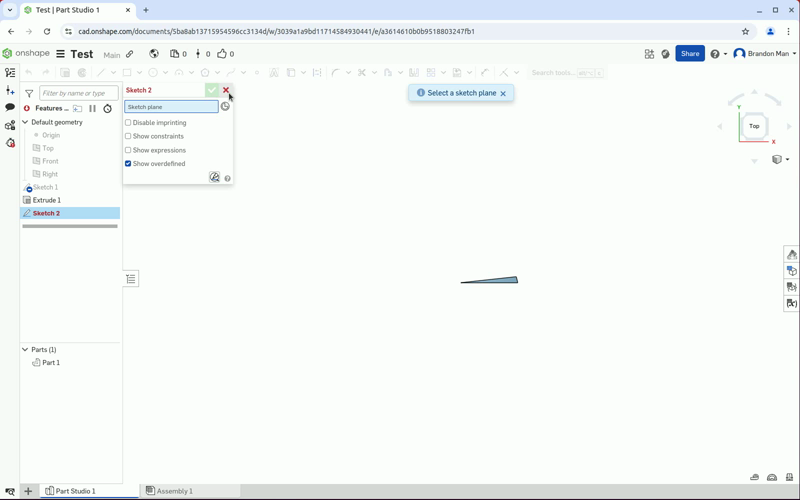
mouse_move(73, 150)
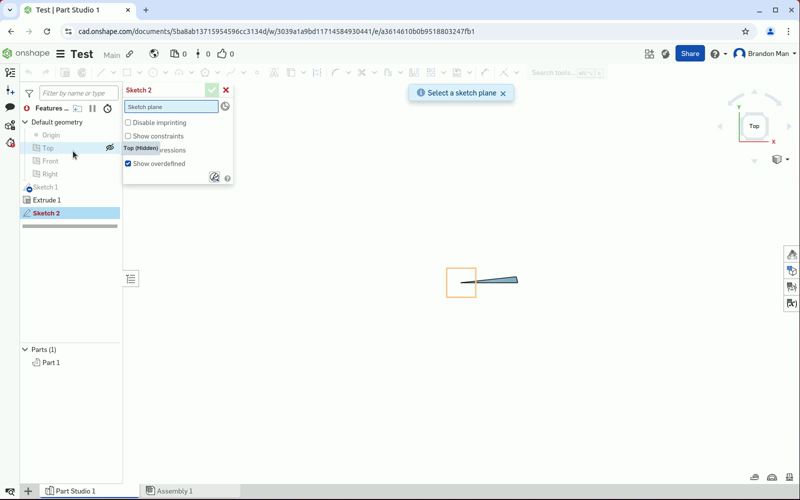
click(73, 150)
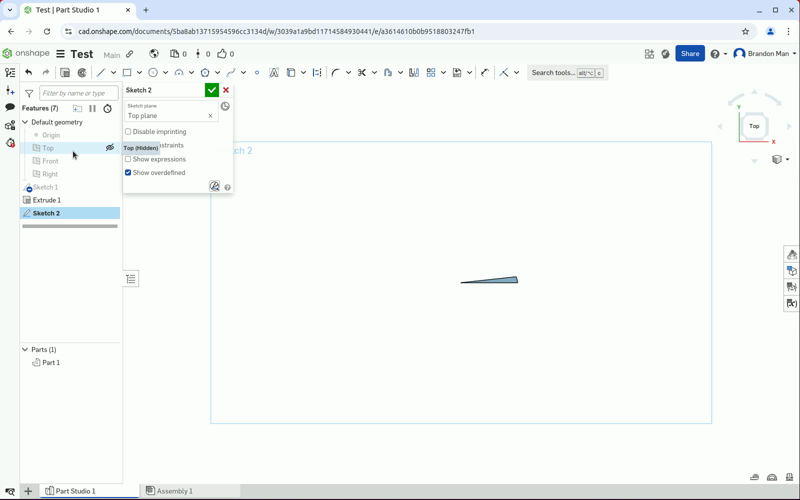
mouse_move(73, 352)
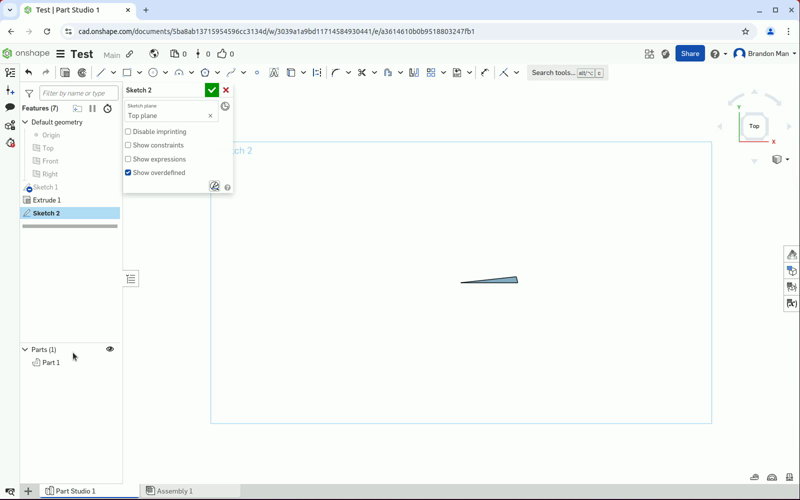
key(y)
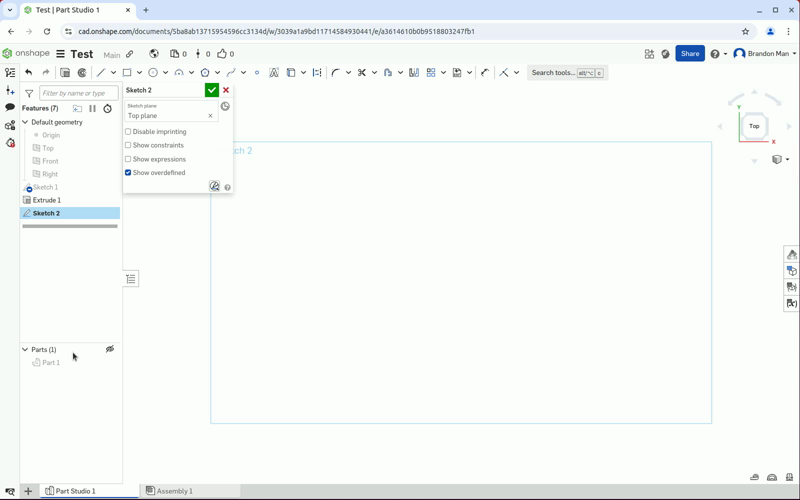
key(l)
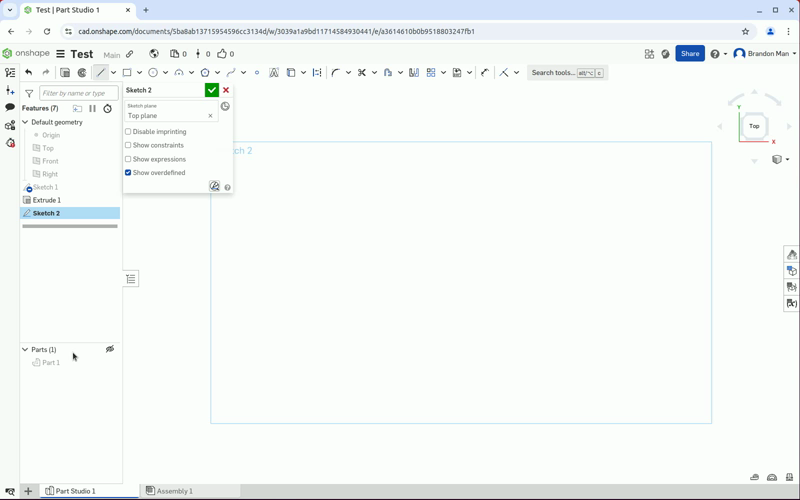
key_down(shift)
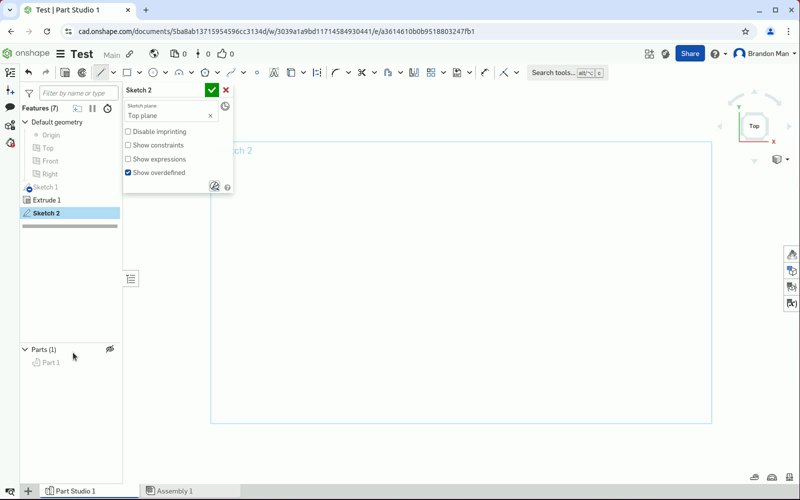
mouse_move(515, 276)
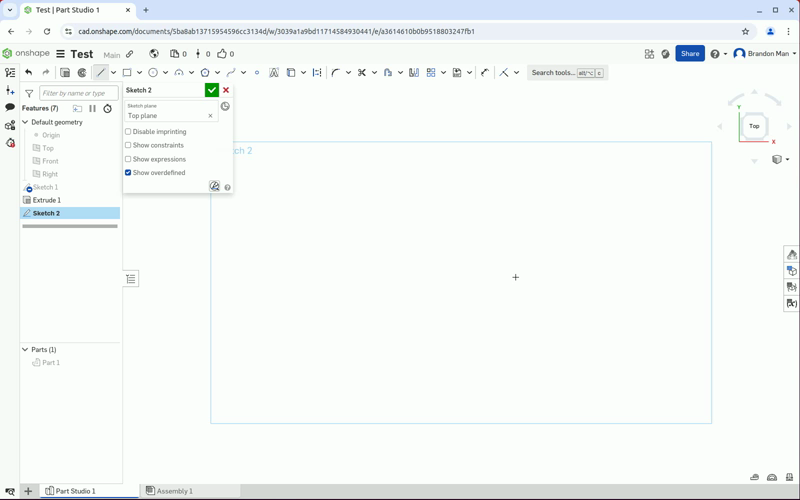
click(515, 276)
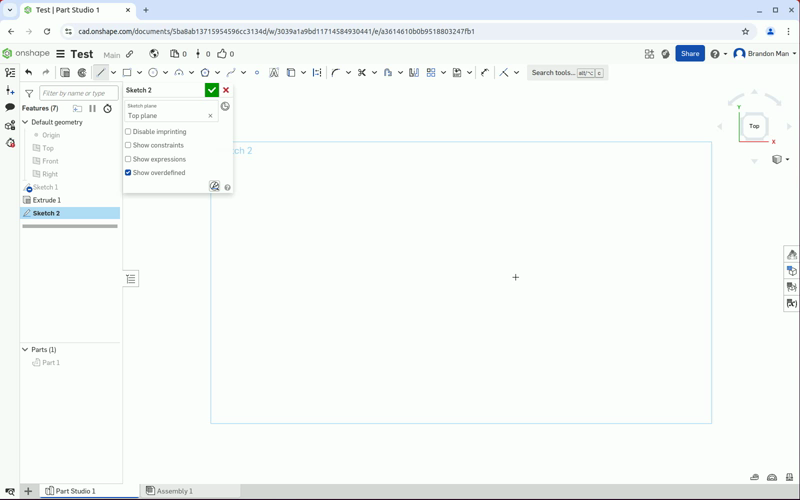
key_up(shift)
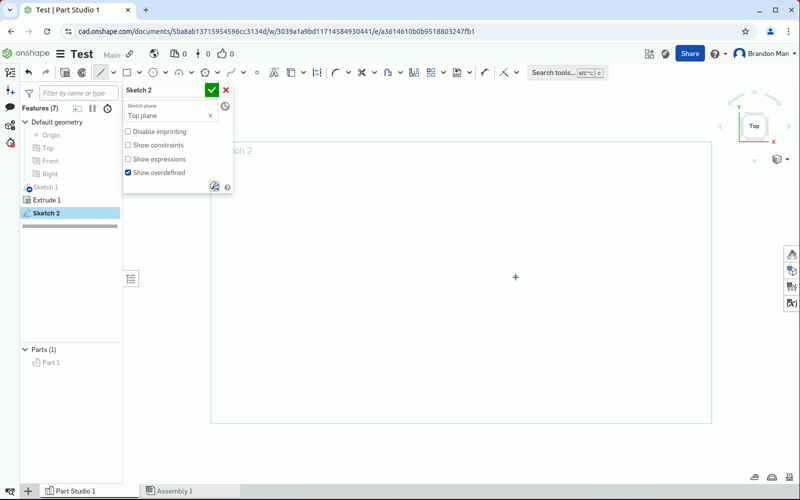
key_down(shift)
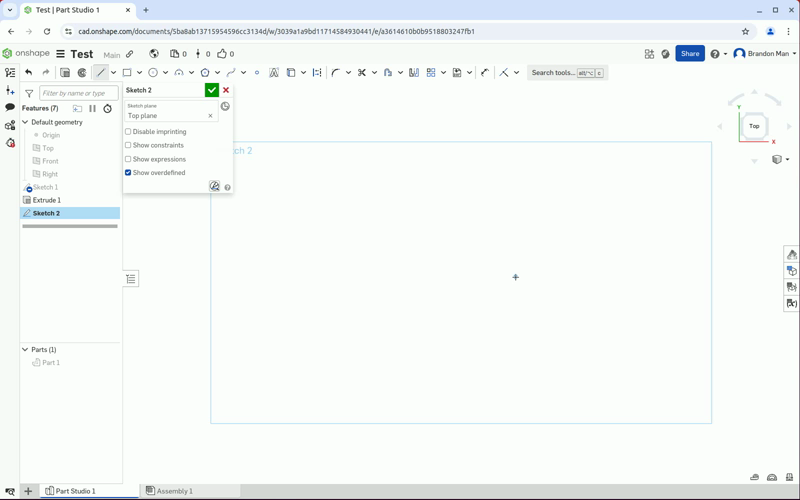
mouse_move(545, 276)
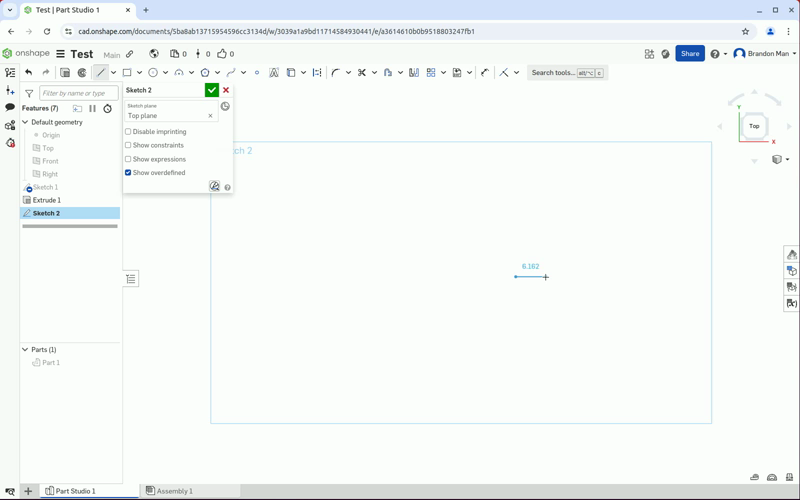
mouse_move(517, 282)
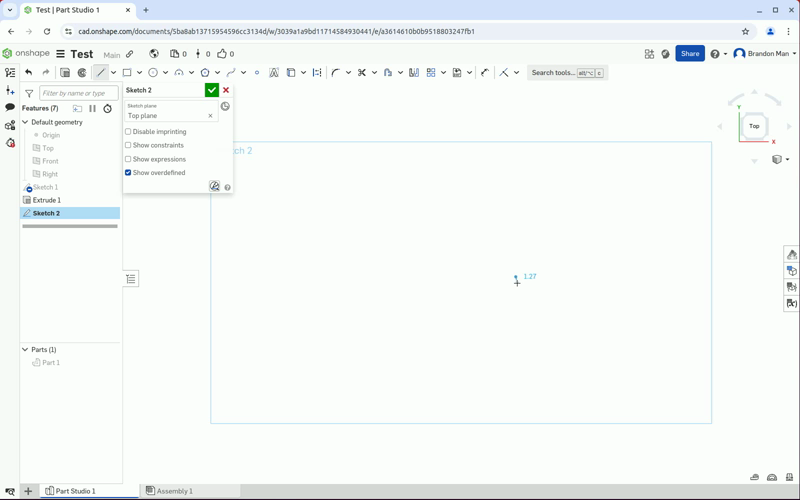
scroll(6)
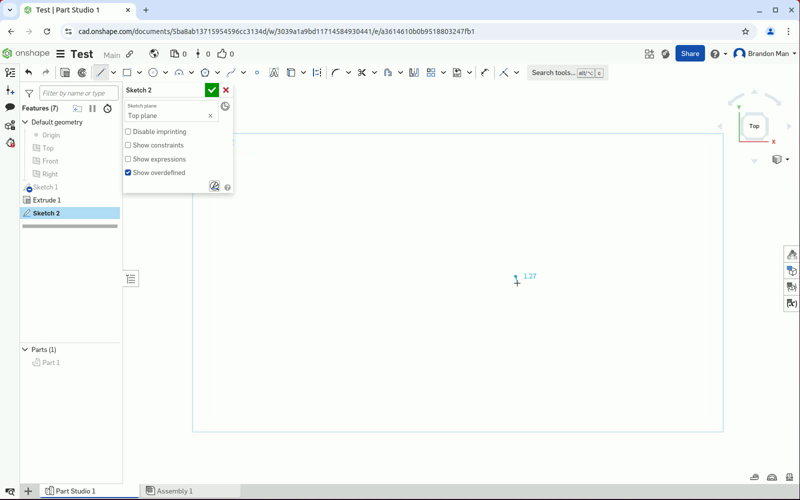
scroll(6)
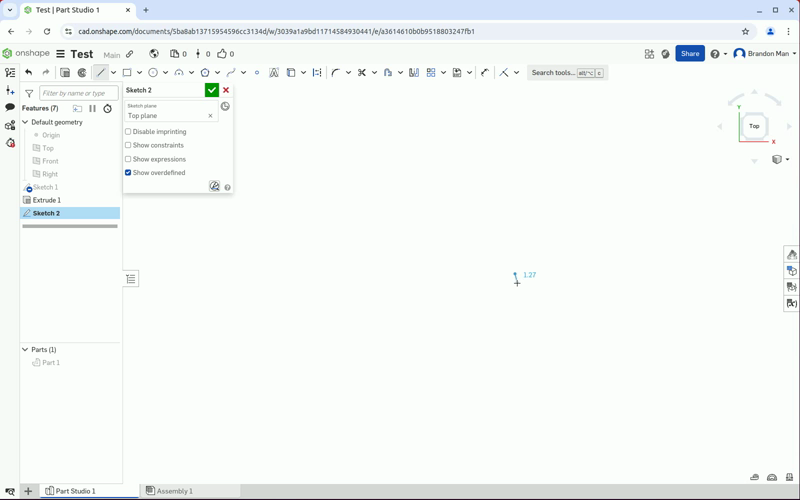
scroll(6)
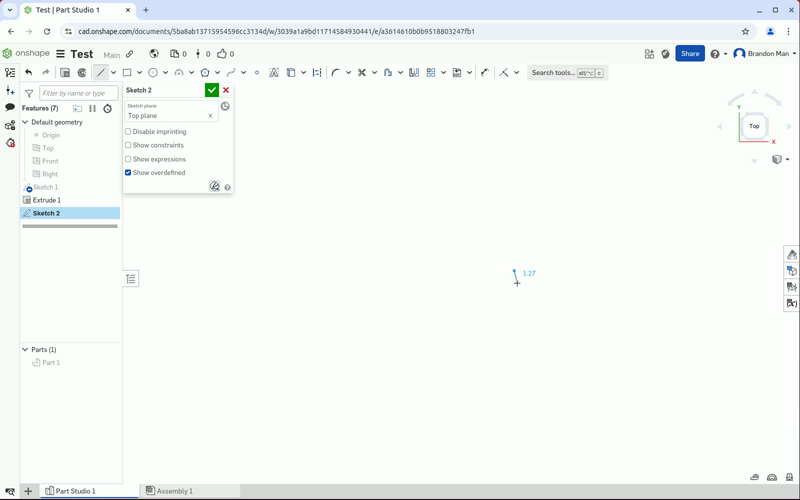
scroll(6)
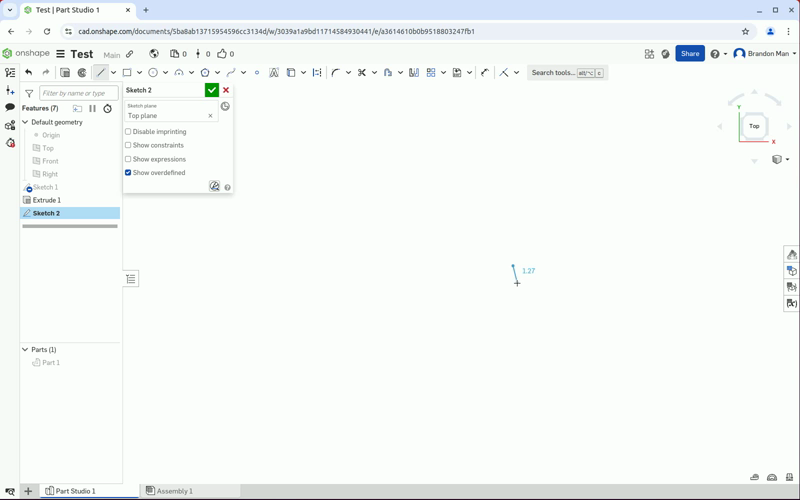
scroll(6)
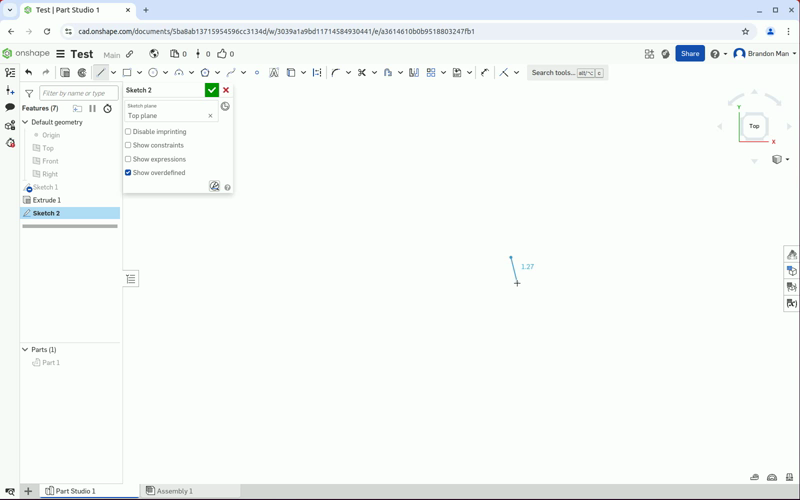
scroll(6)
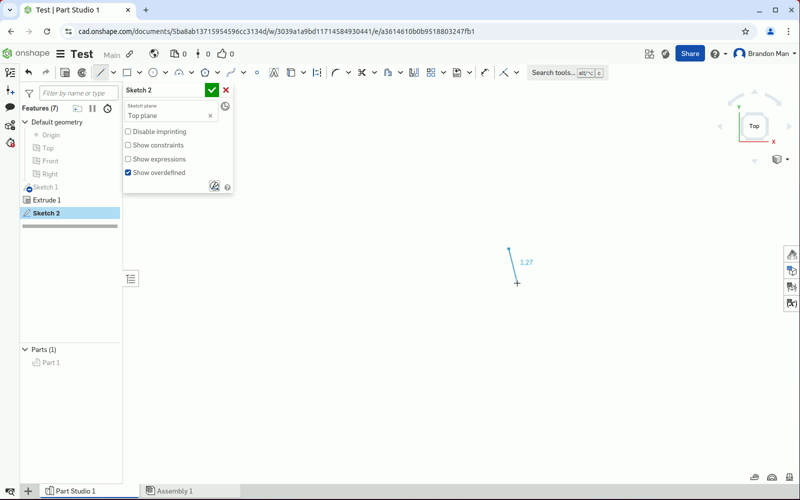
scroll(6)
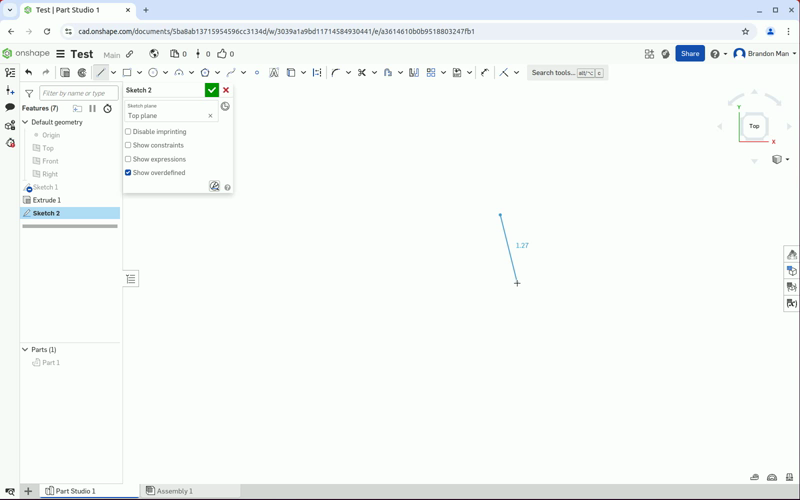
click(517, 282)
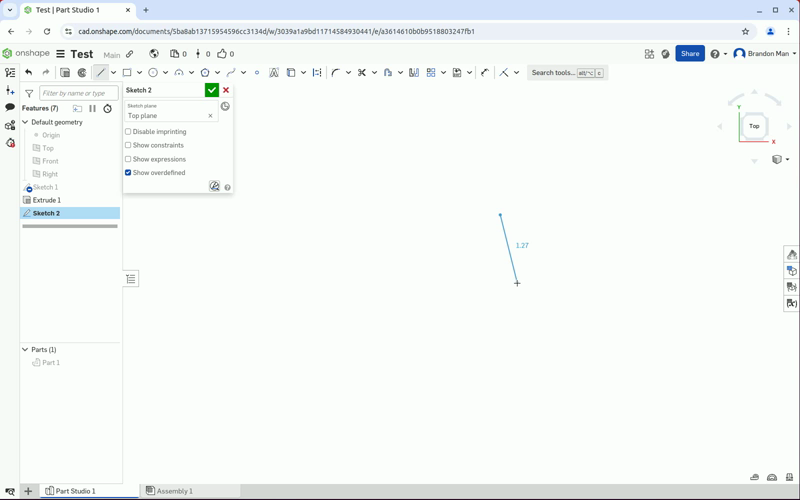
scroll(-6)
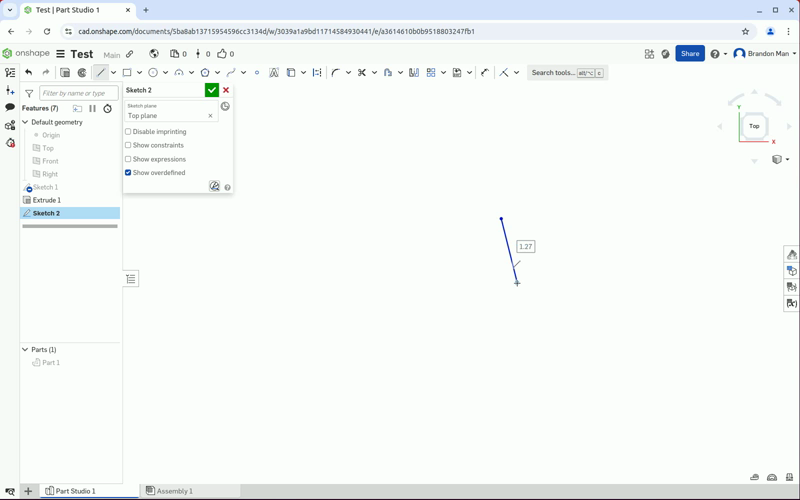
scroll(-6)
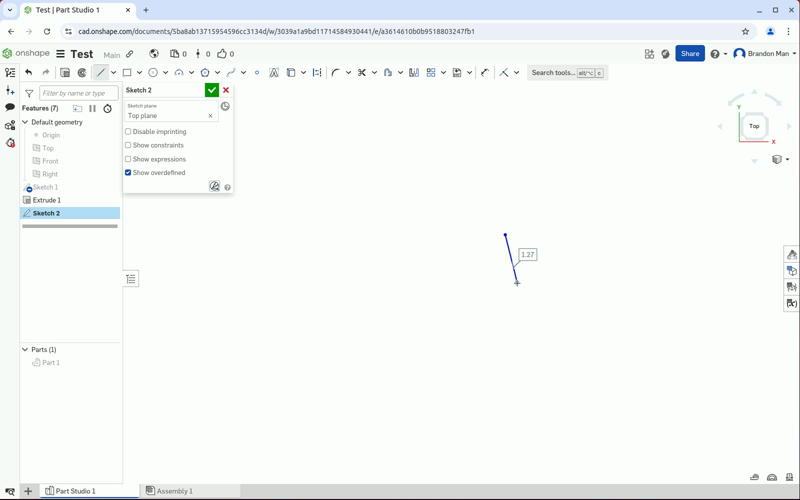
scroll(-6)
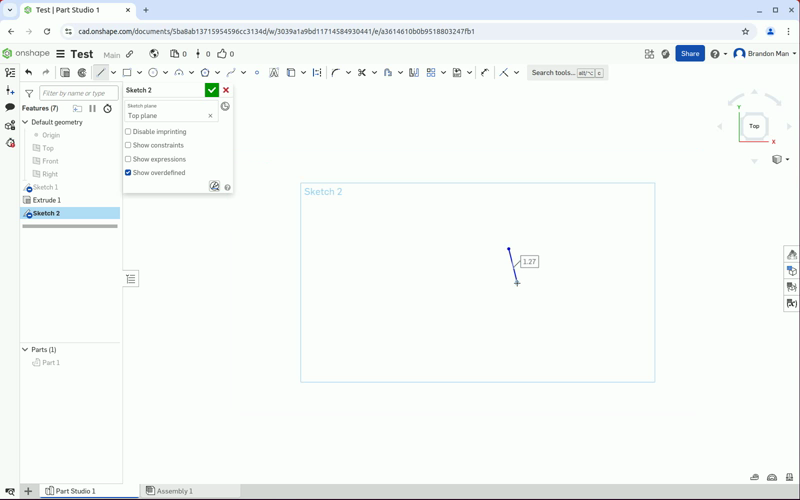
scroll(-6)
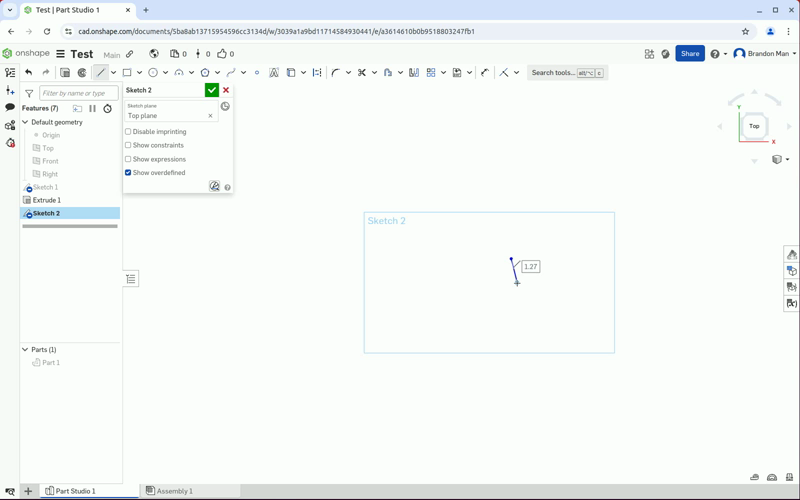
scroll(-6)
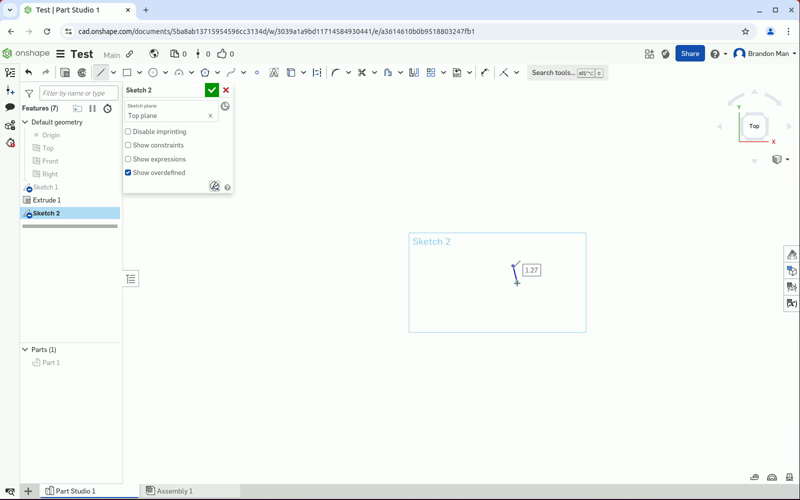
scroll(-6)
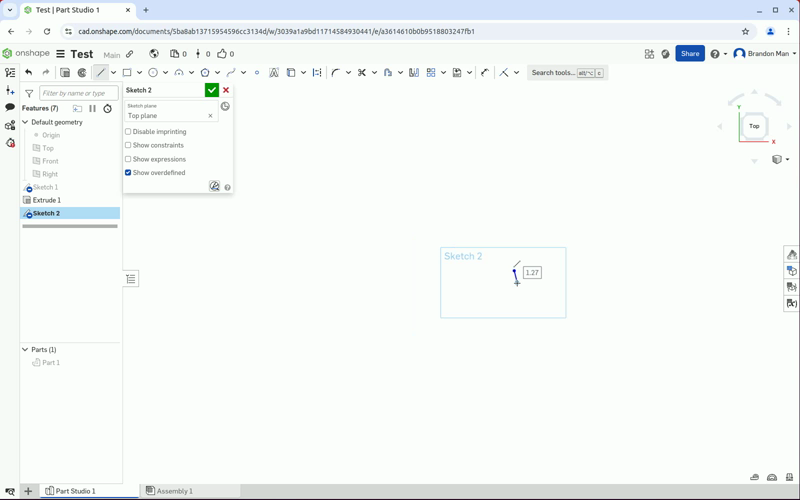
scroll(-6)
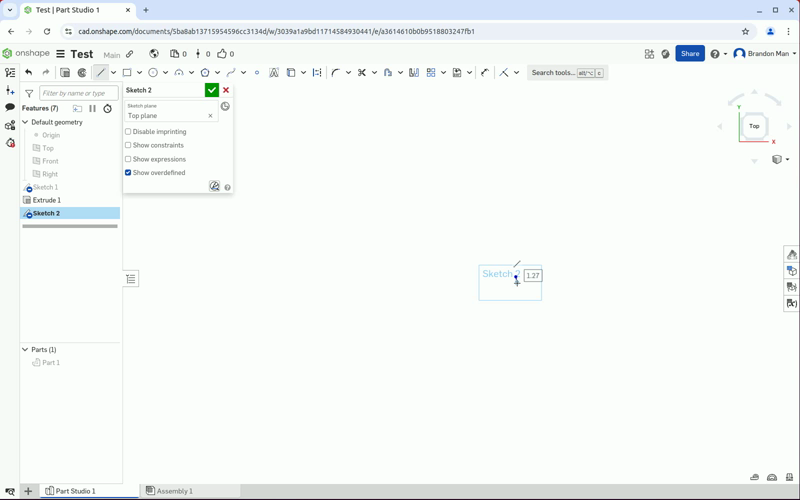
key_up(shift)
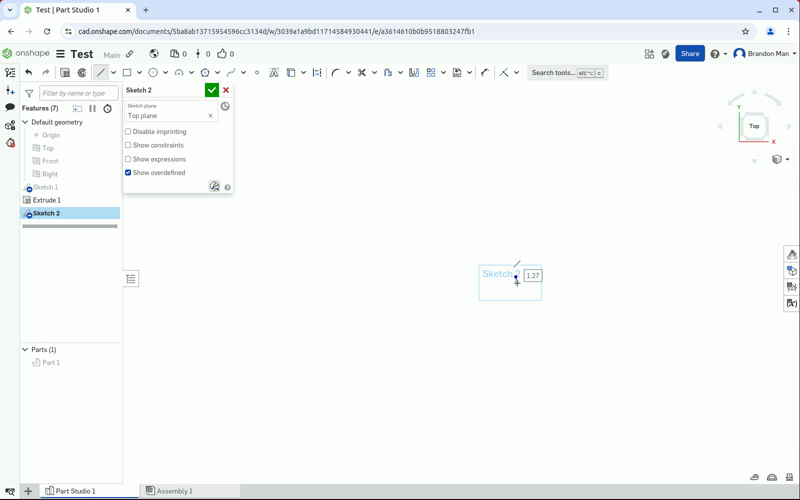
key_down(shift)
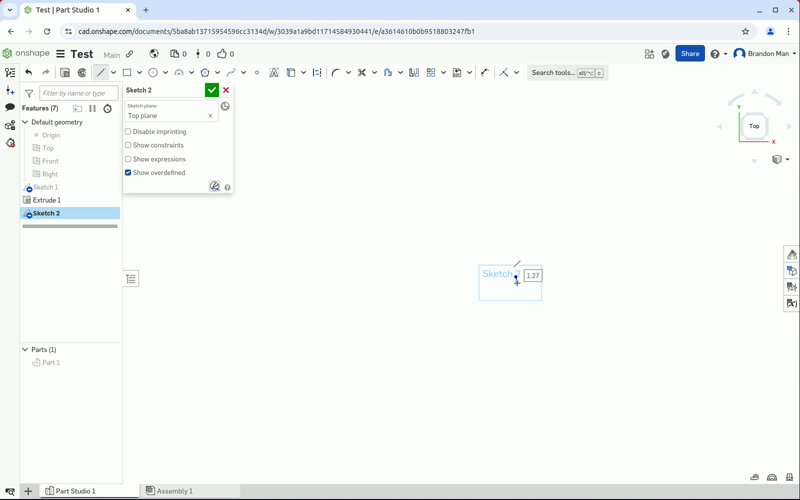
mouse_move(547, 282)
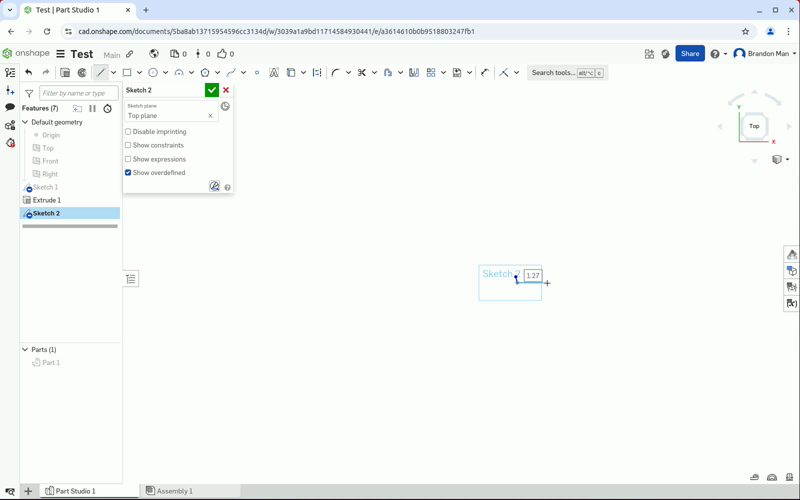
mouse_move(573, 282)
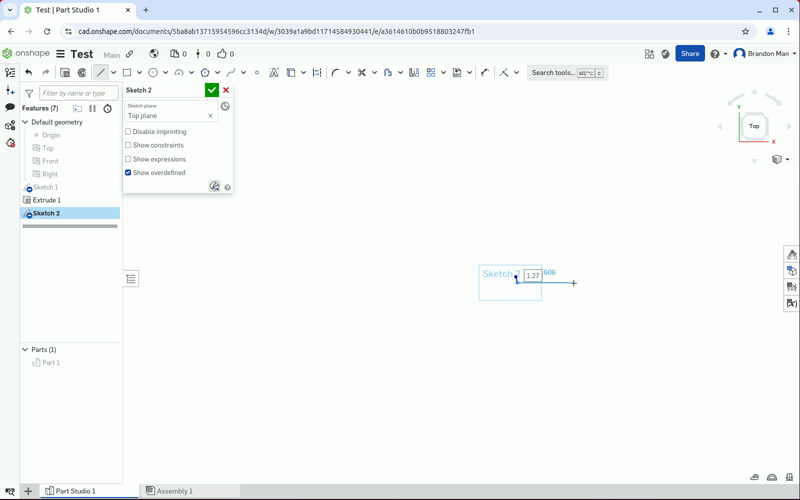
click(573, 282)
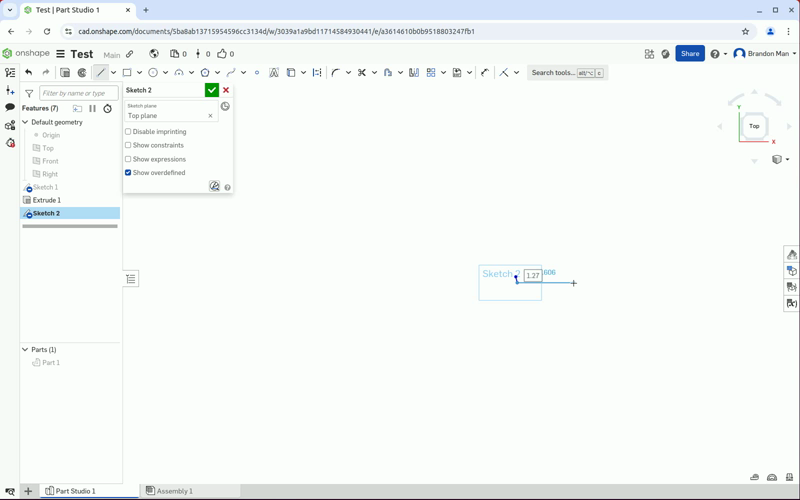
key_up(shift)
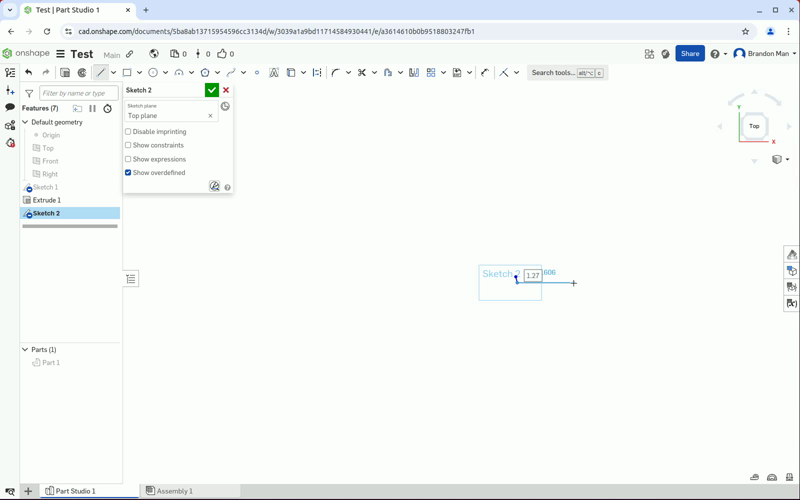
mouse_move(589, 282)
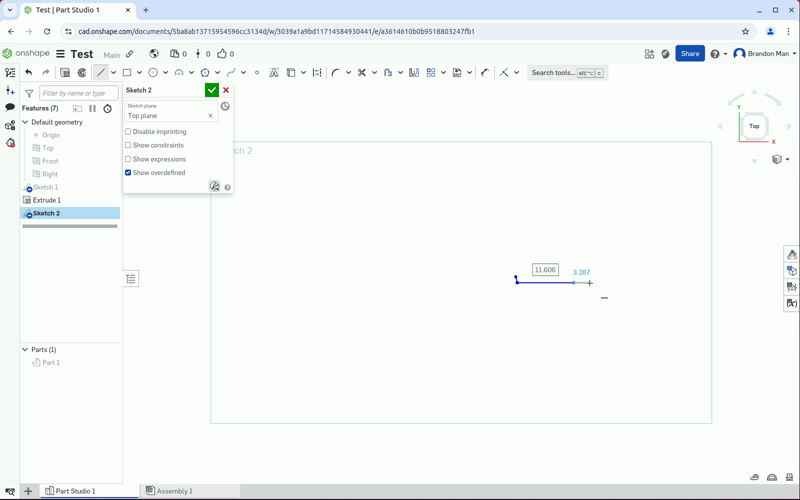
key_down(shift)
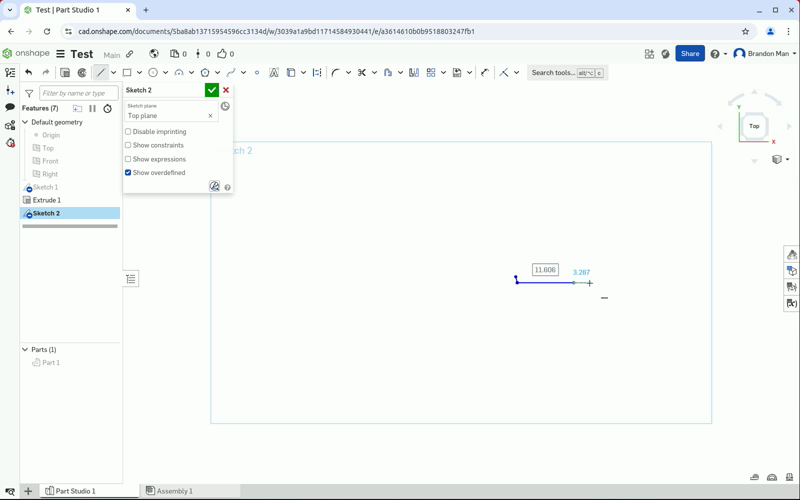
mouse_move(515, 276)
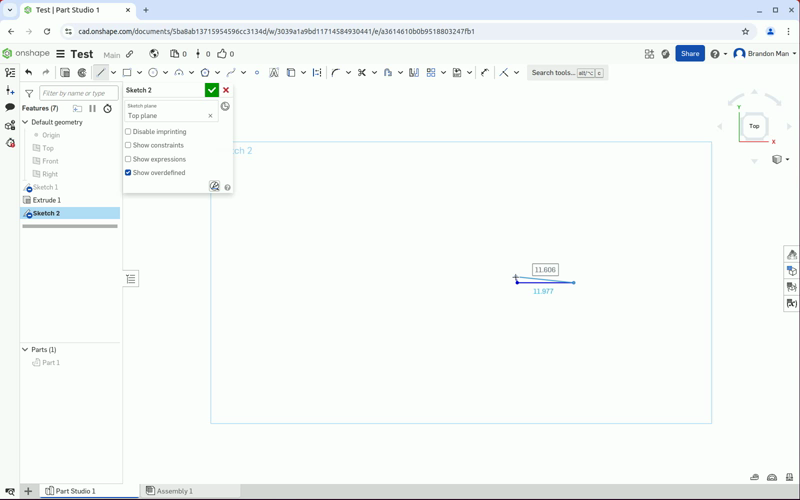
key_up(shift)
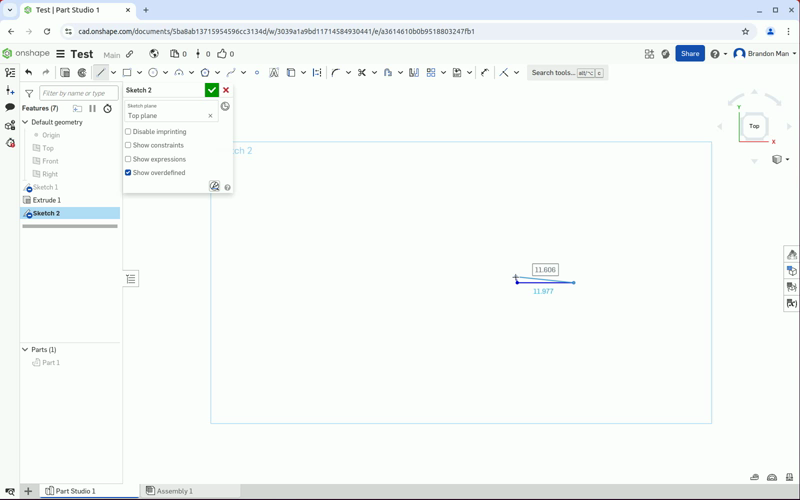
click(515, 276)
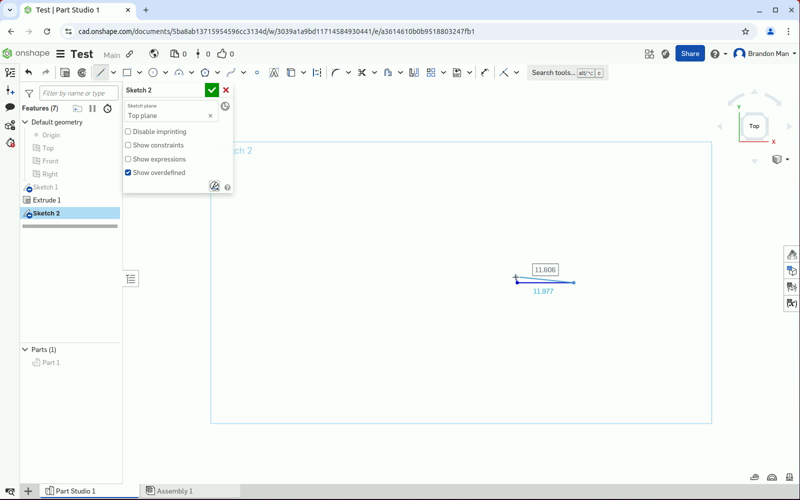
key(esc)
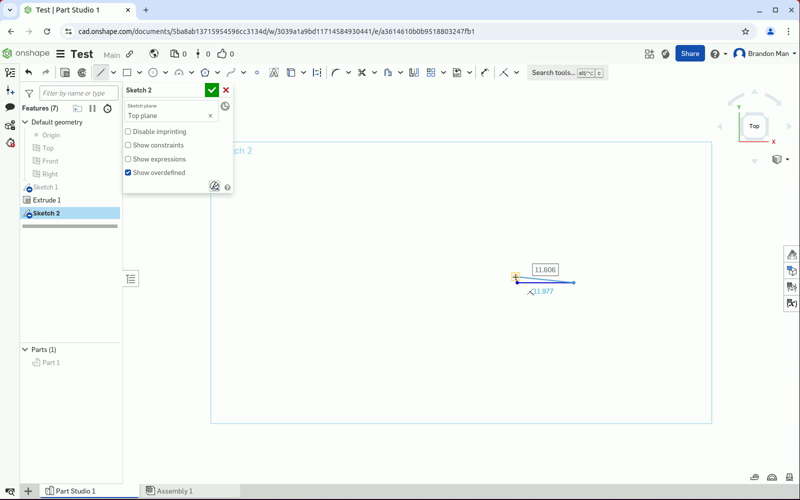
mouse_move(517, 280)
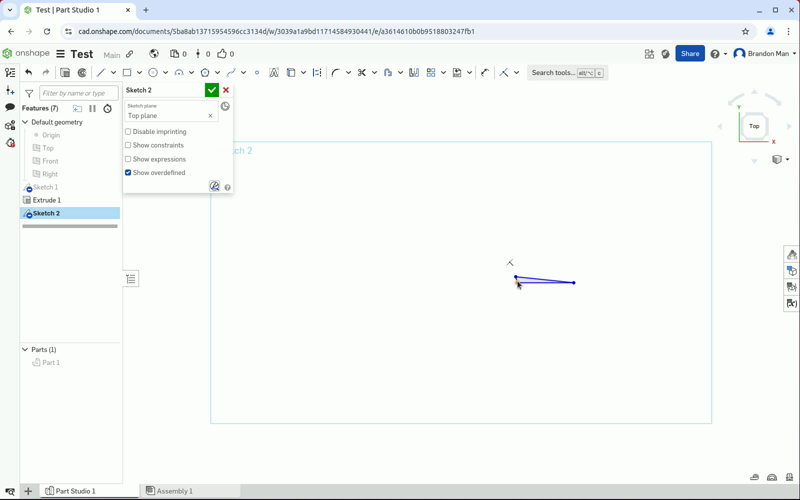
scroll(6)
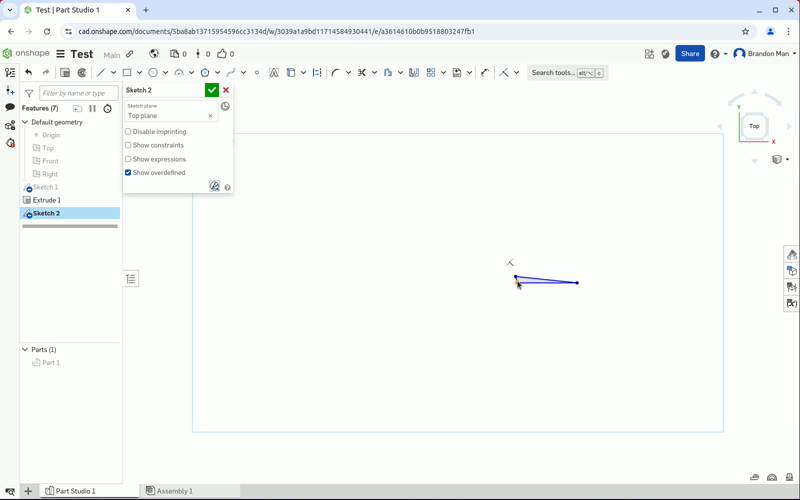
scroll(6)
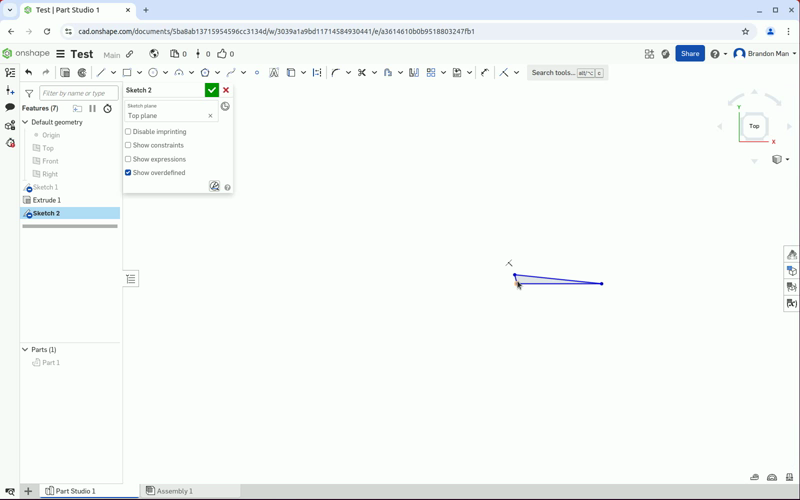
scroll(6)
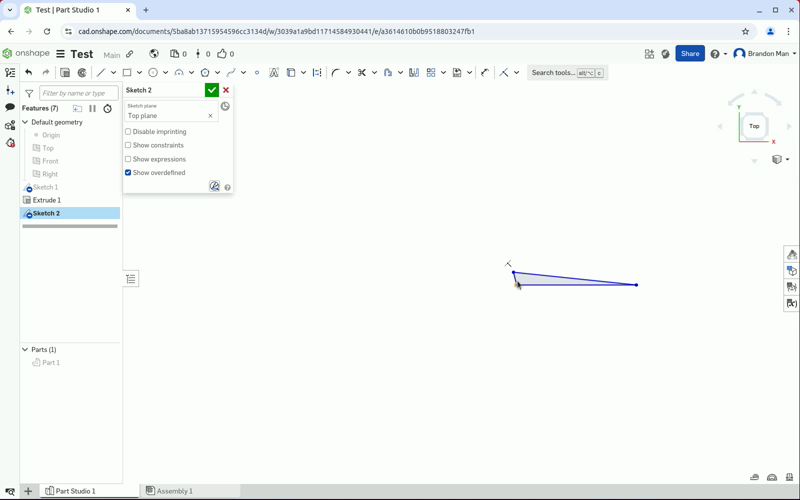
scroll(6)
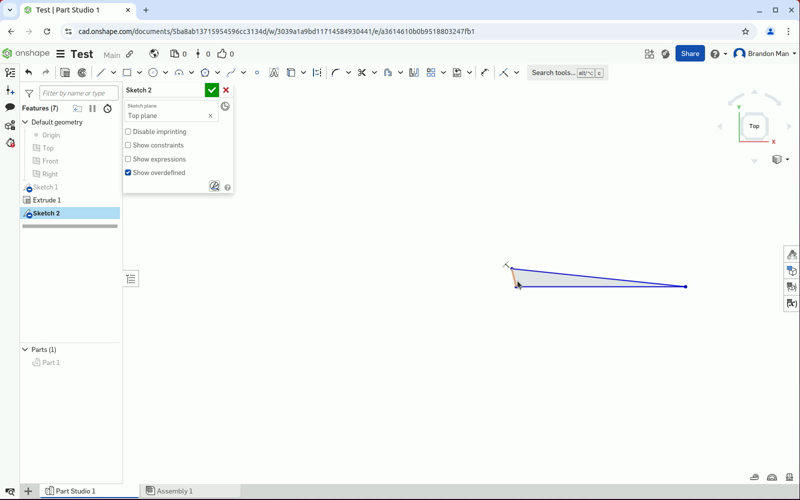
scroll(6)
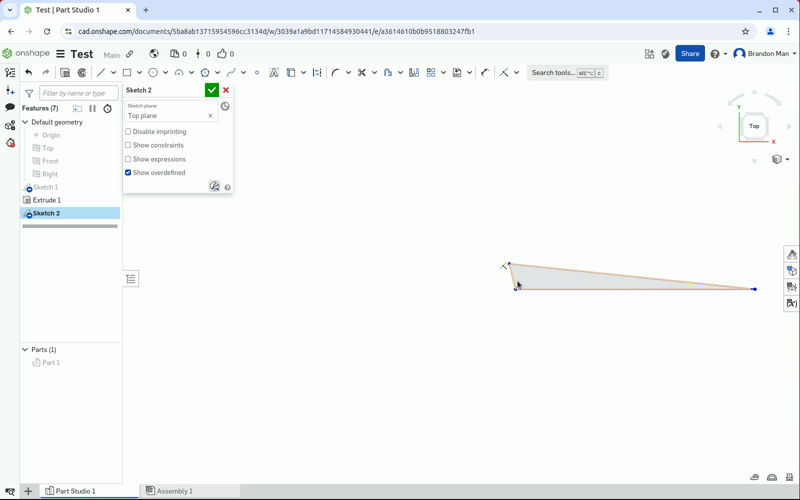
scroll(6)
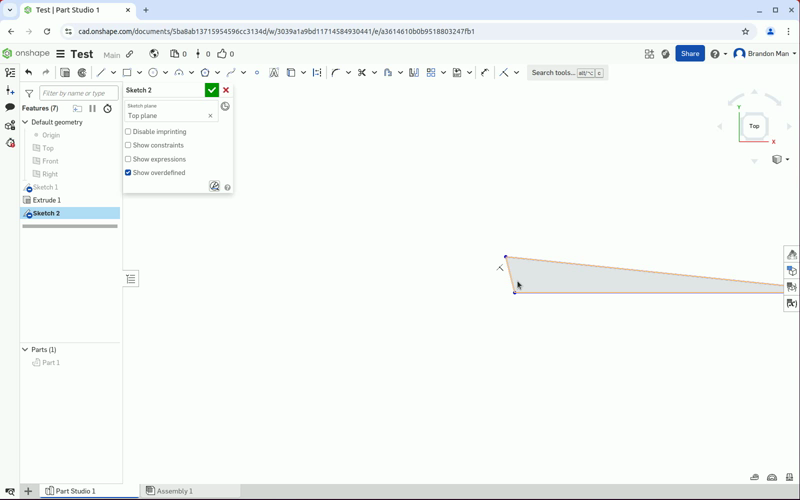
scroll(6)
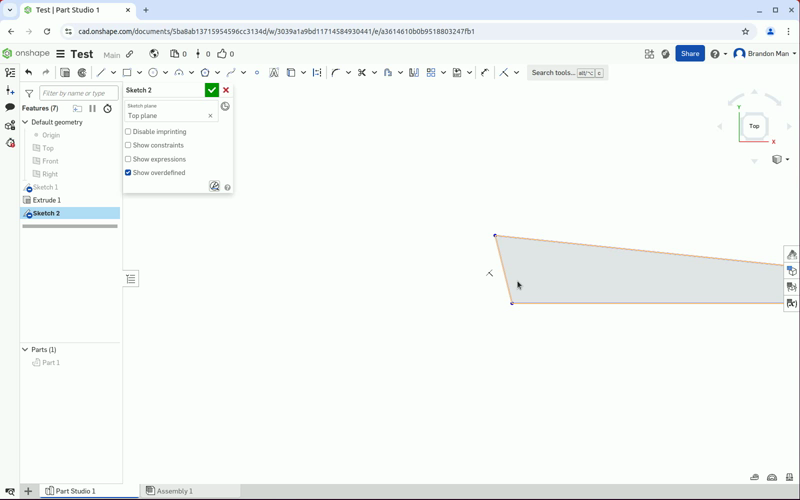
click(517, 280)
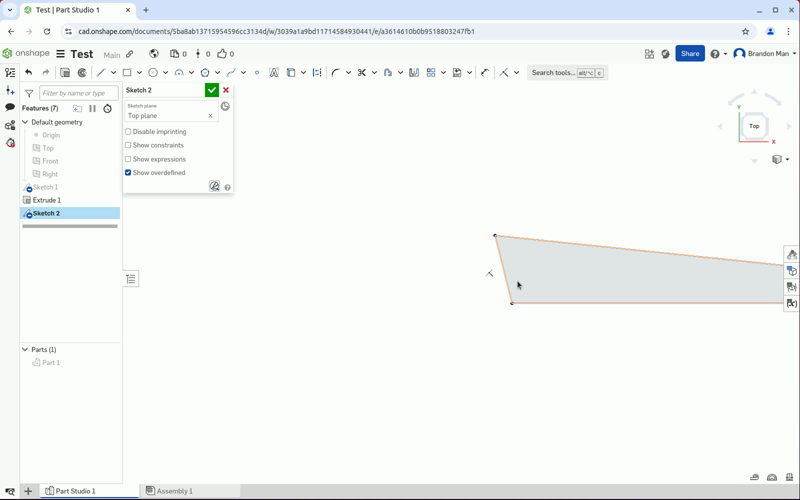
scroll(-6)
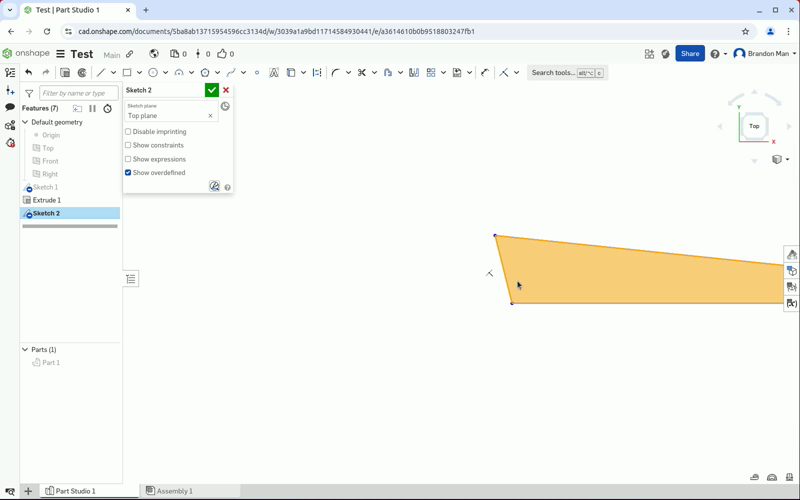
scroll(-6)
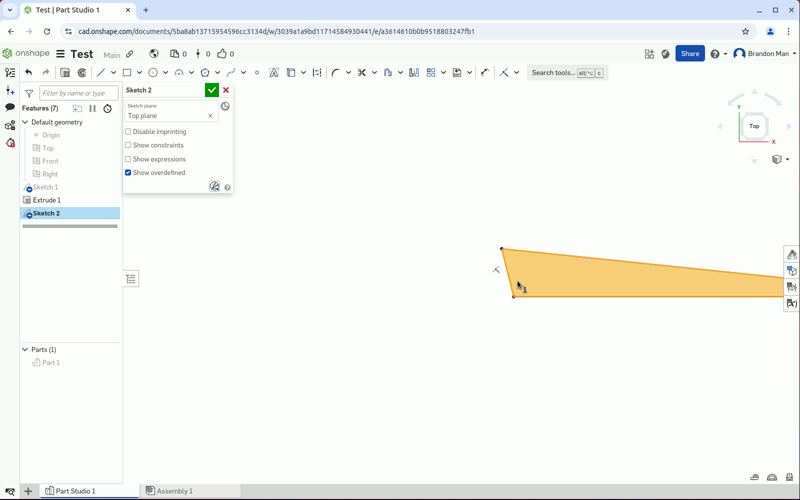
scroll(-6)
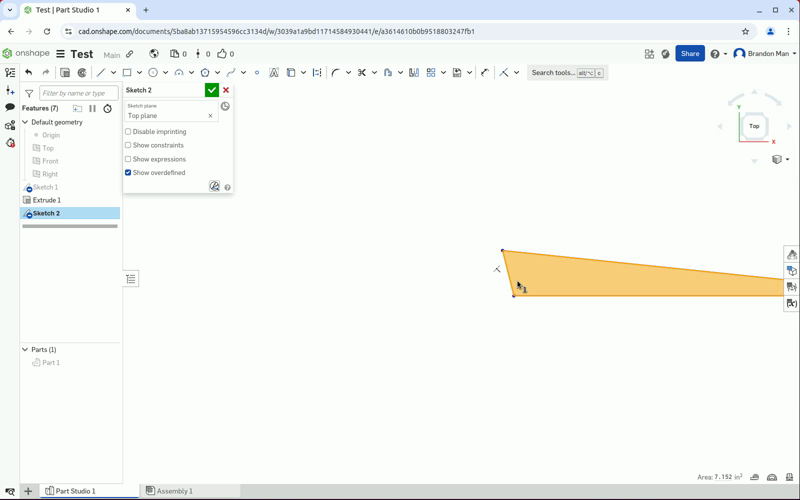
scroll(-6)
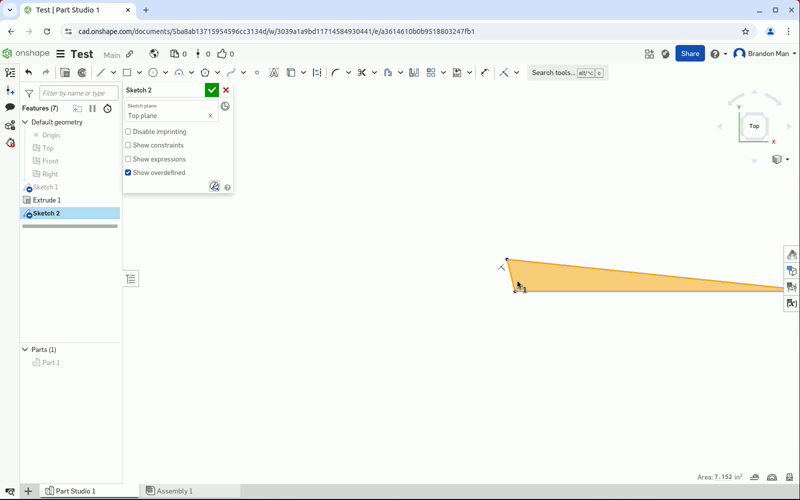
scroll(-6)
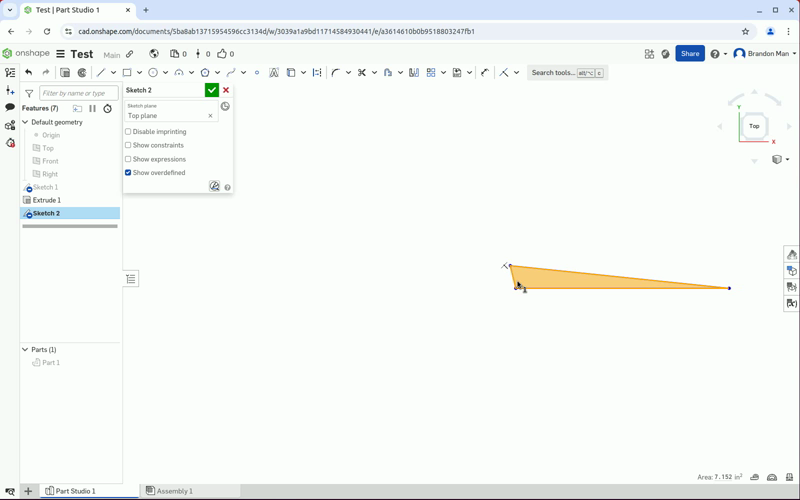
scroll(-6)
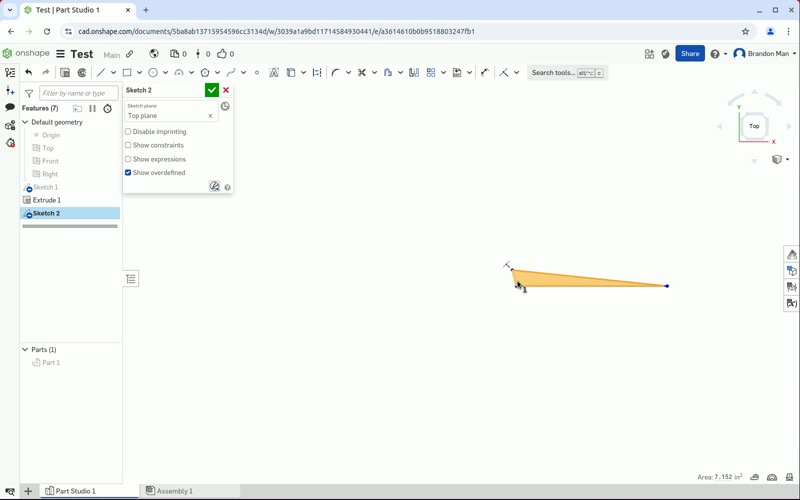
scroll(-6)
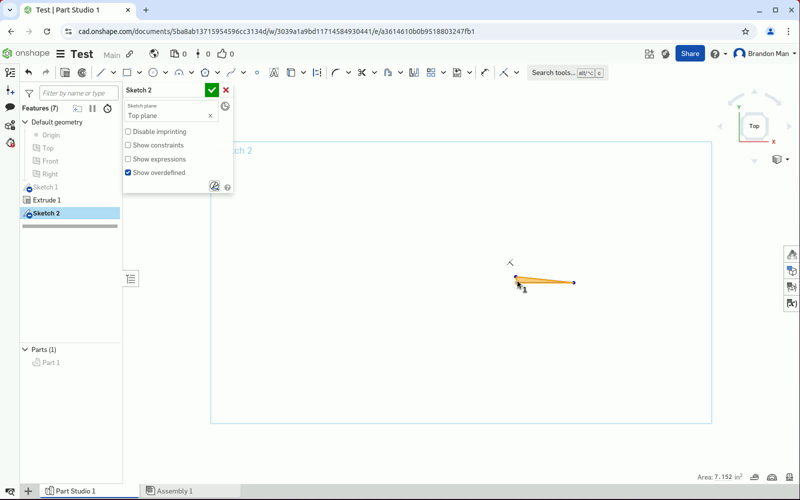
mouse_move(73, 352)
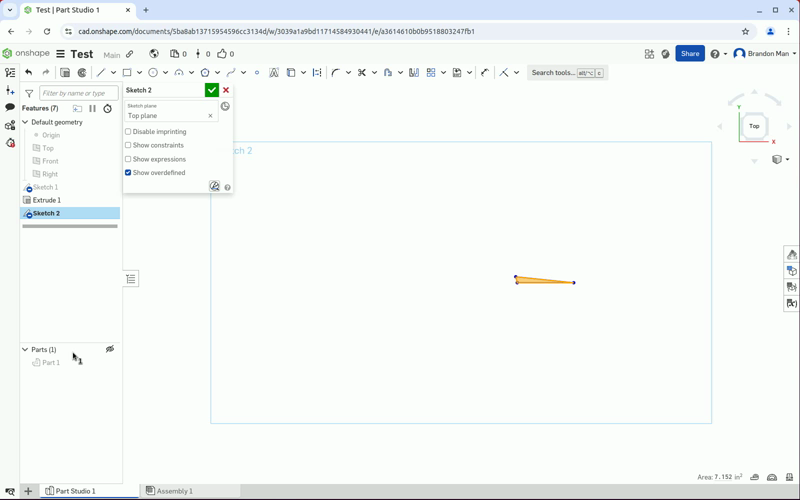
key(shift+y)
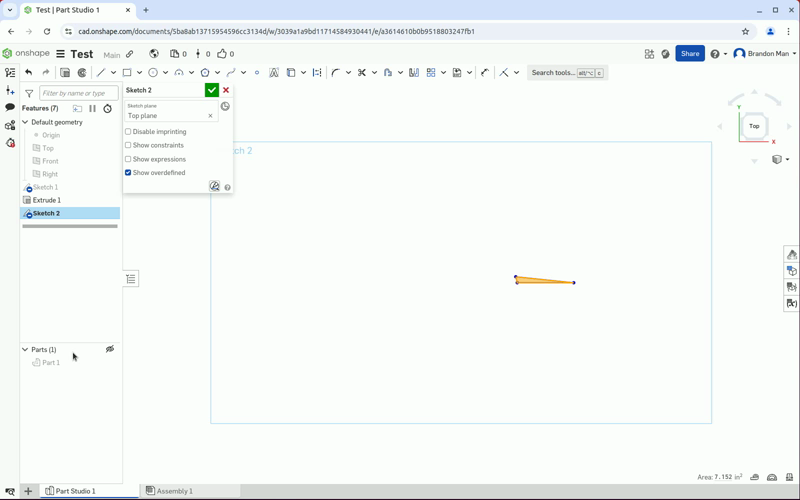
key(shift+e)
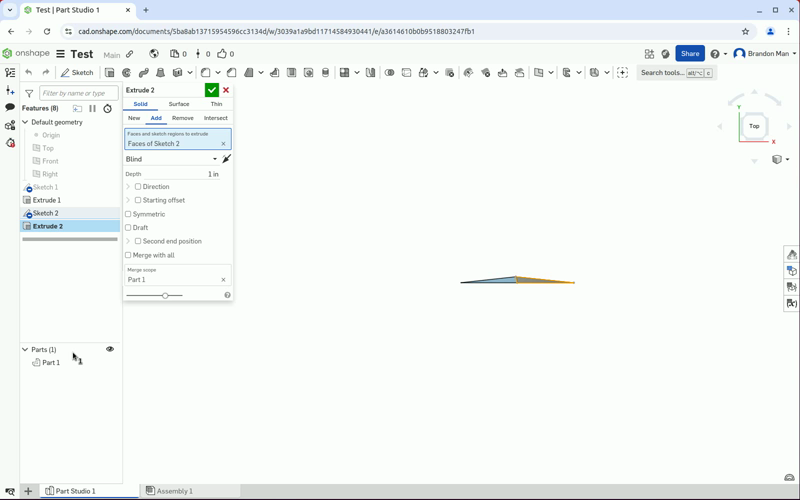
mouse_move(143, 106)
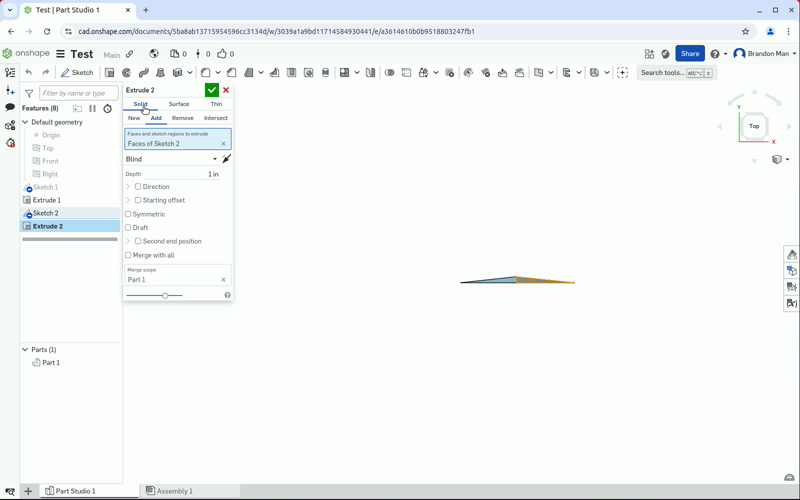
click(143, 106)
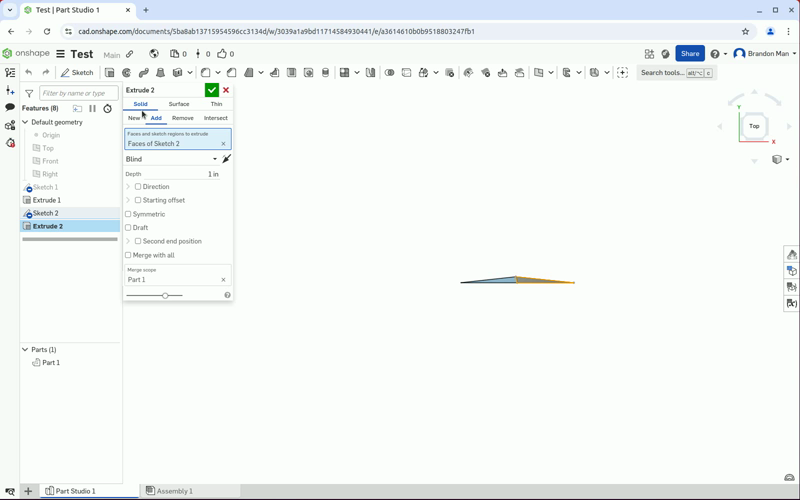
mouse_move(137, 120)
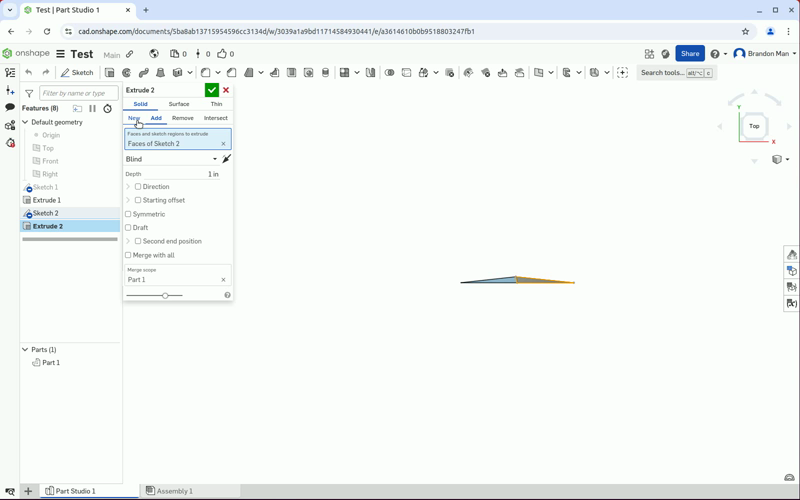
click(137, 120)
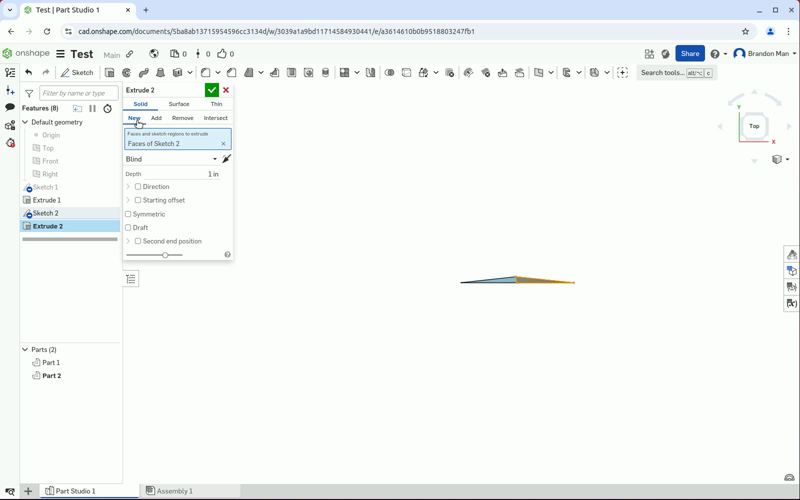
key(tab, 4)
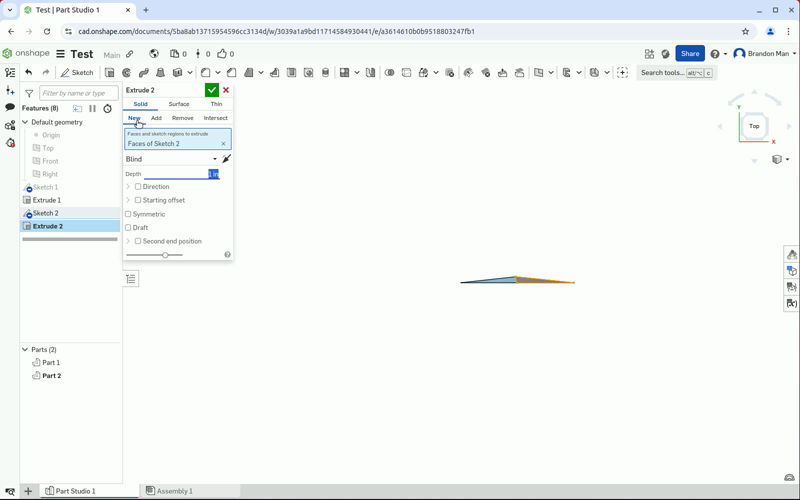
text(-0.241)
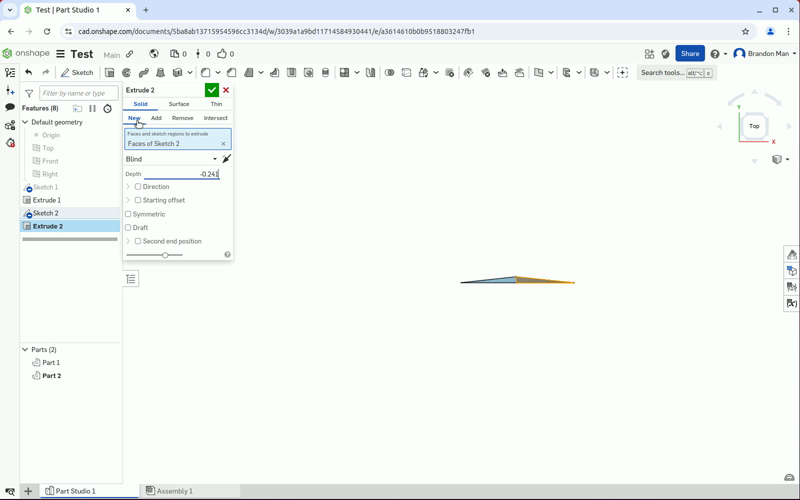
key(enter)
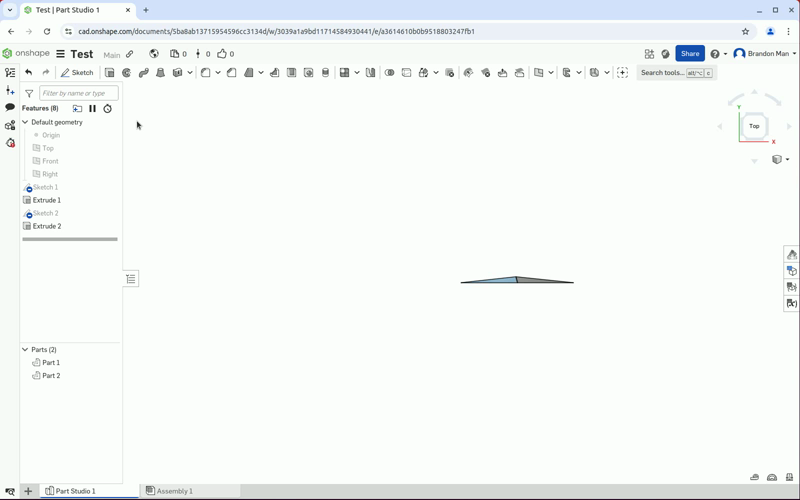
key(shift+h)
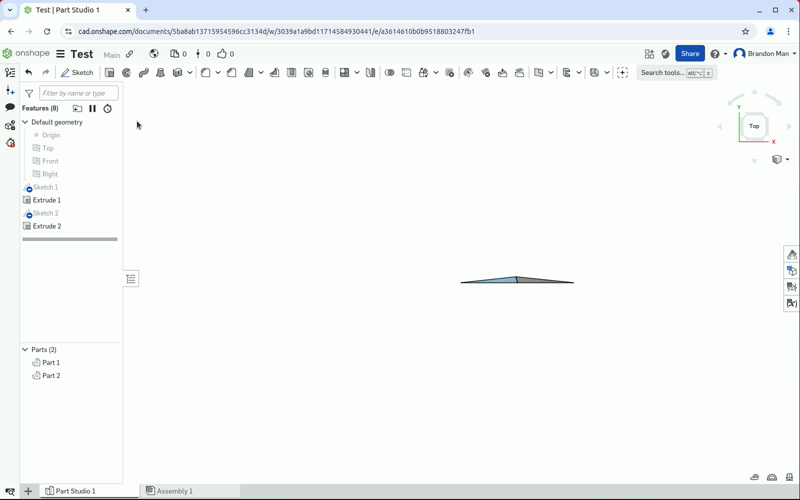
key(shift+h)
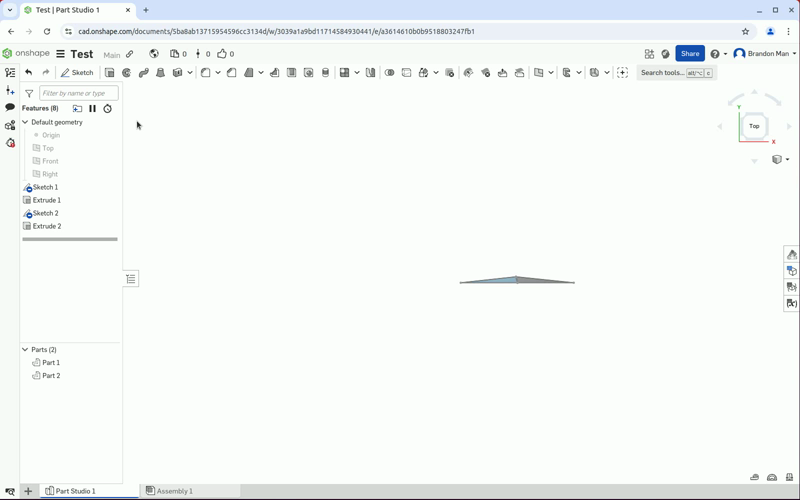
key(shift+7)
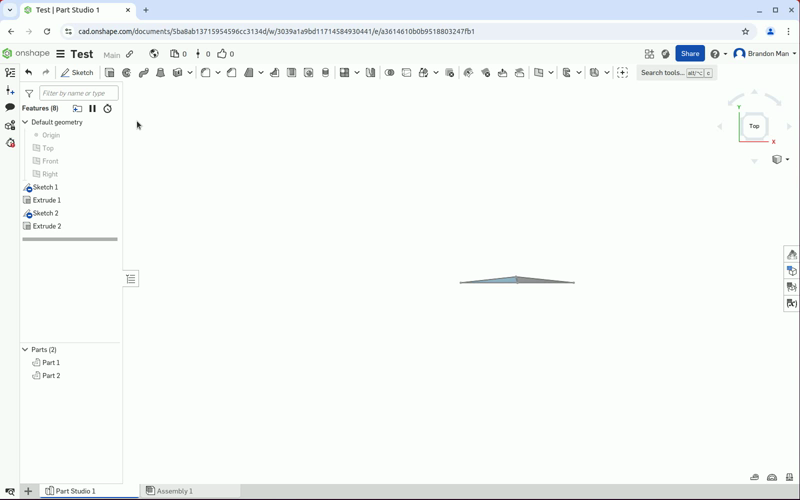
key(up, 3)
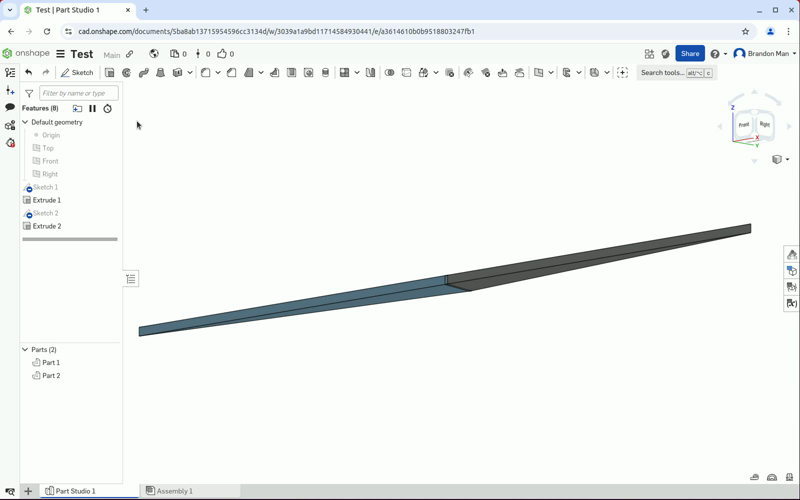
key(left, 3)
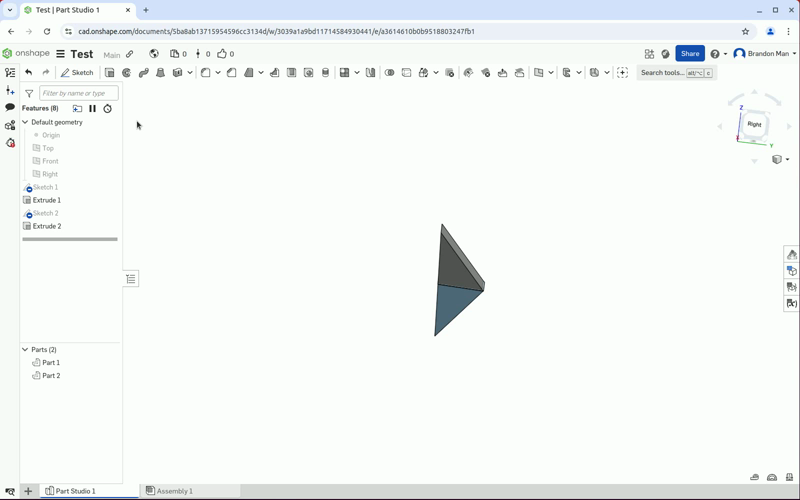
key(right, 3)
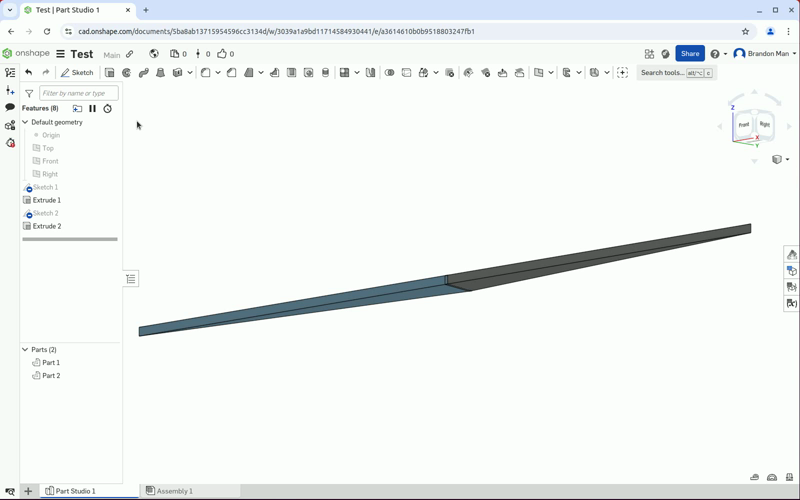
key(down, 3)
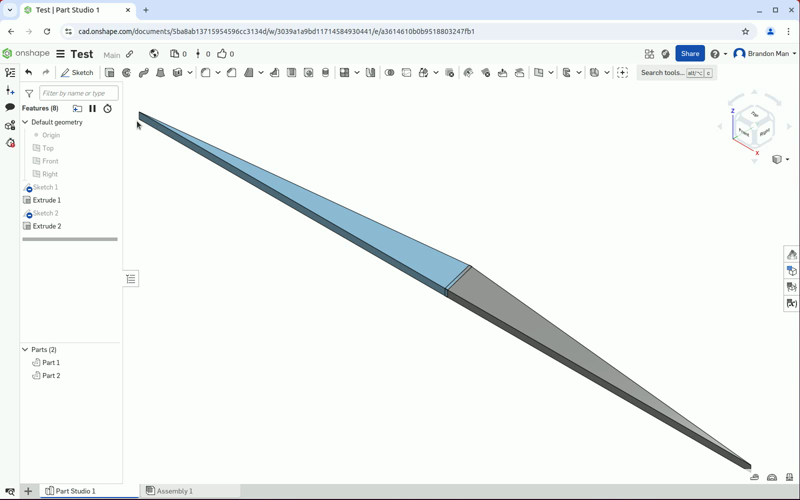
mouse_move(73, 189)
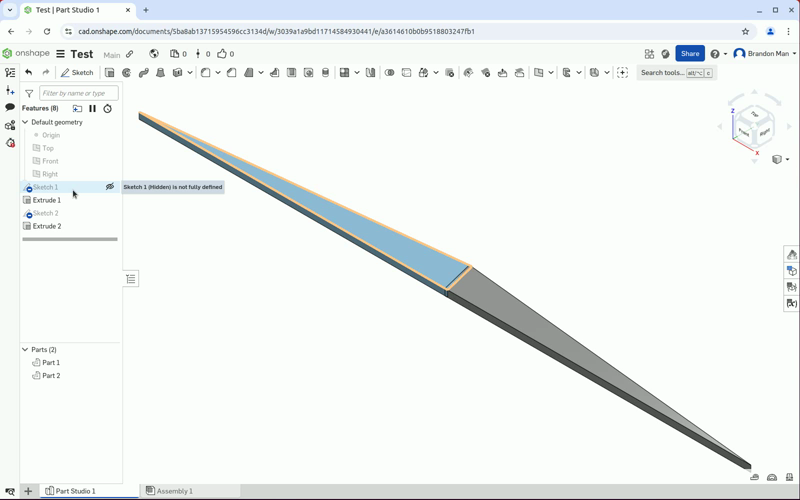
click(73, 189)